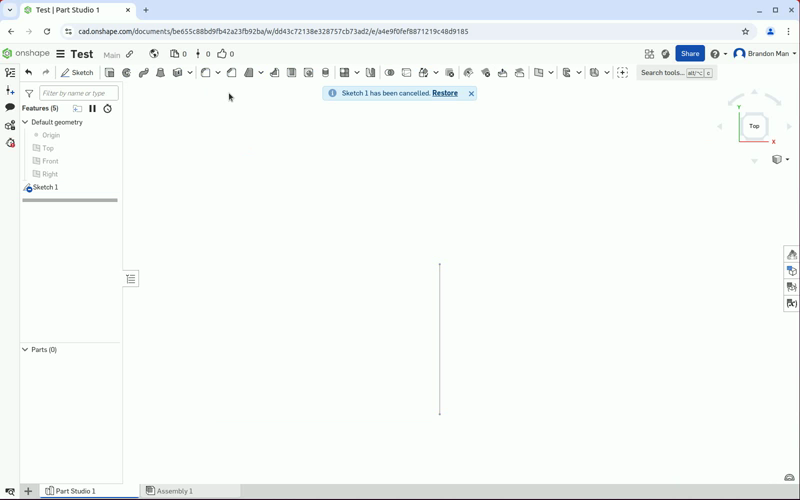
key(shift+h)
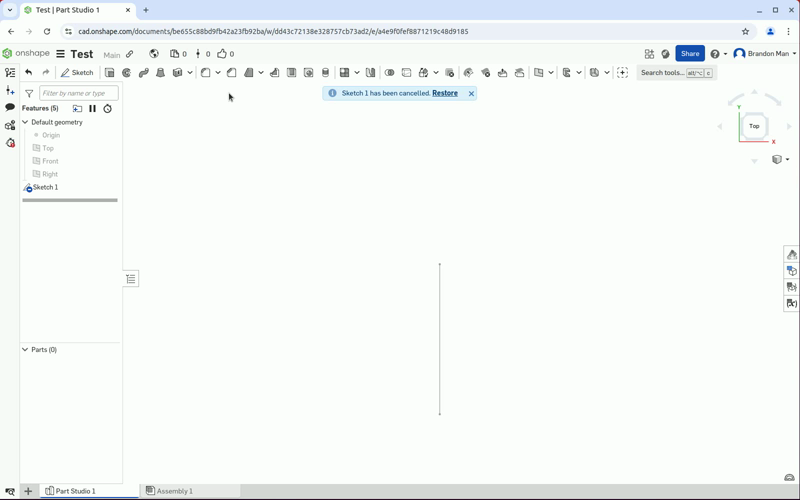
key(shift+s)
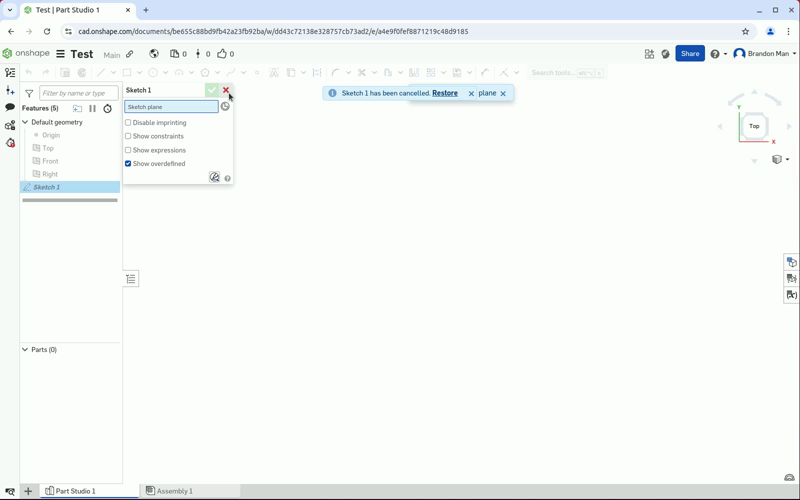
mouse_move(73, 150)
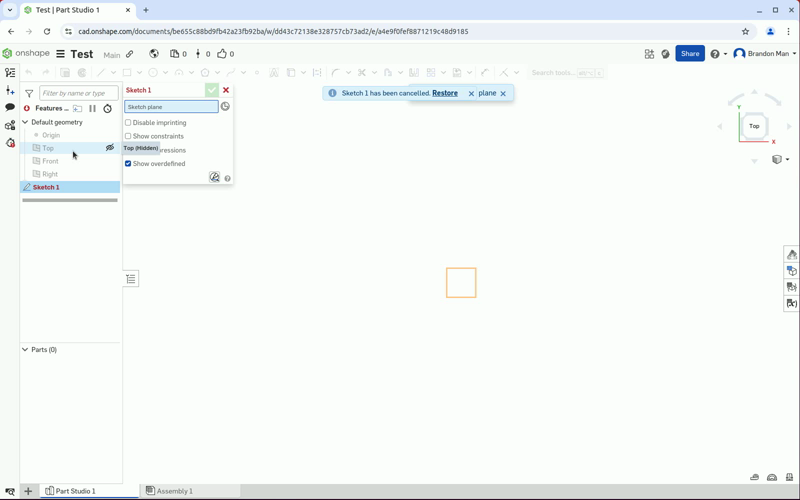
click(73, 150)
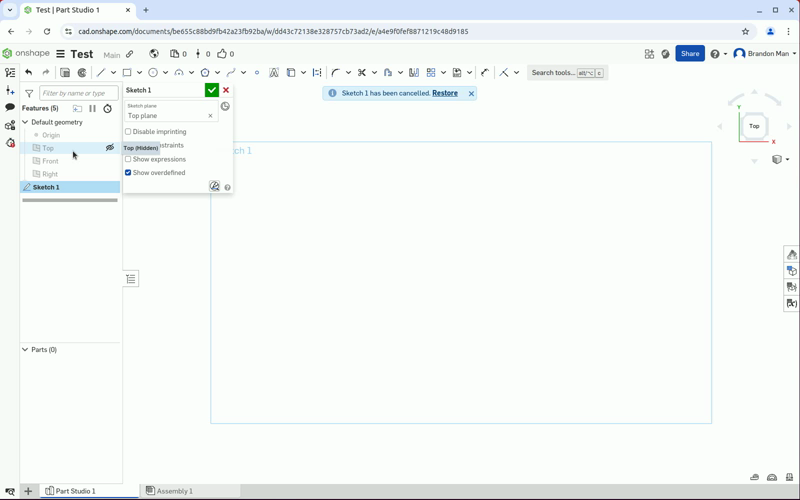
mouse_move(73, 352)
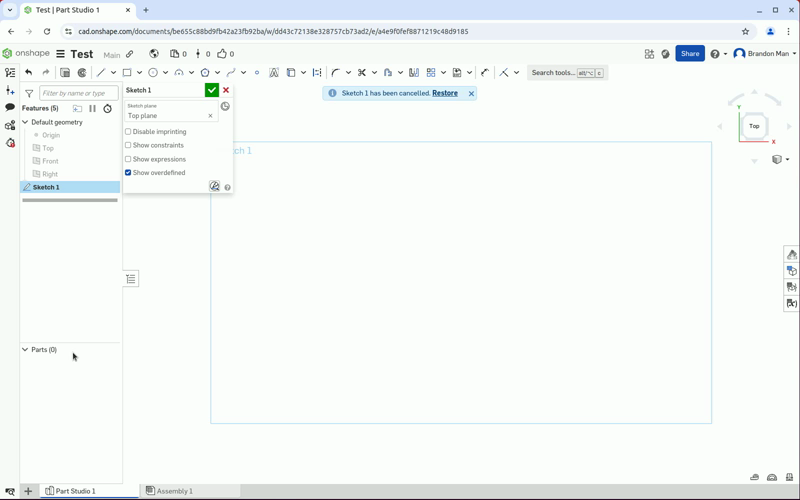
key(y)
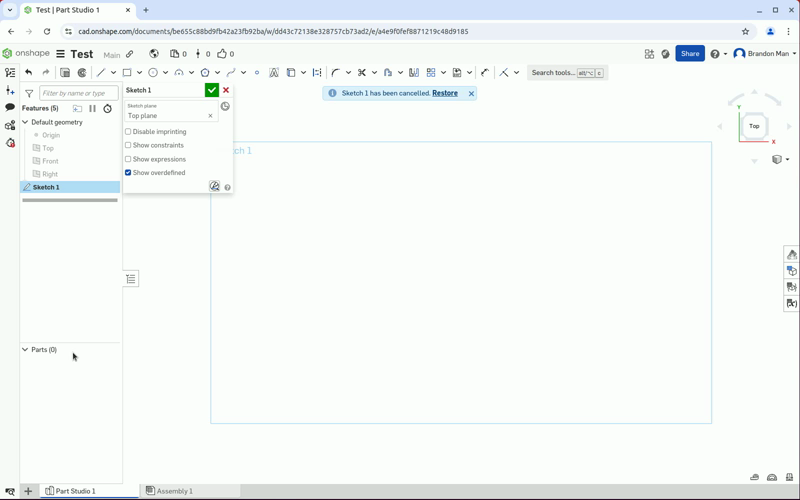
key(l)
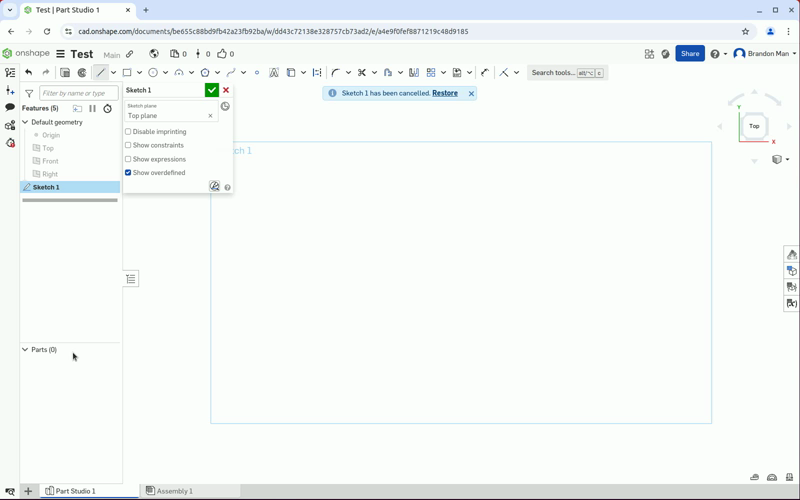
key_down(shift)
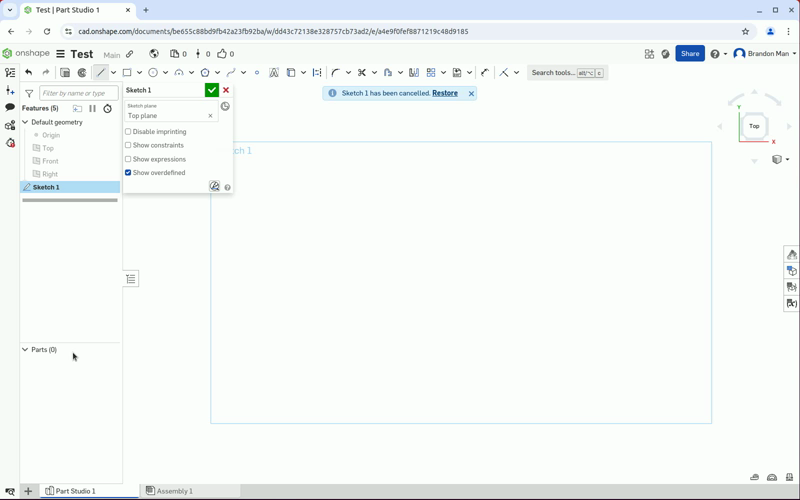
mouse_move(348, 361)
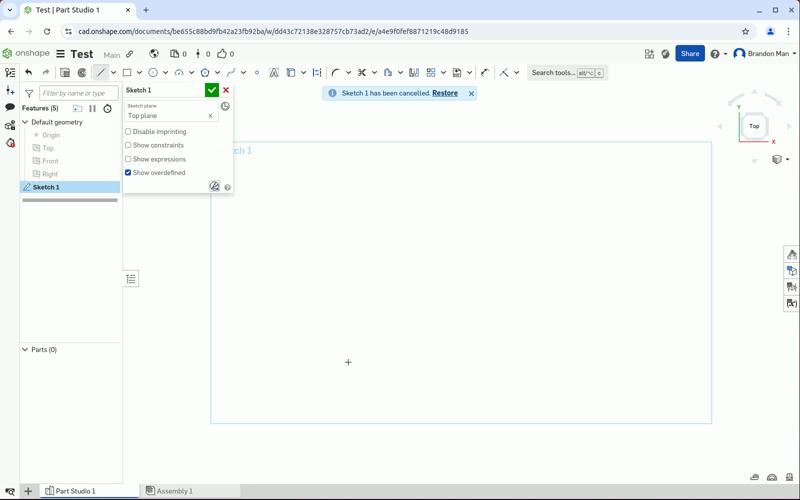
click(348, 361)
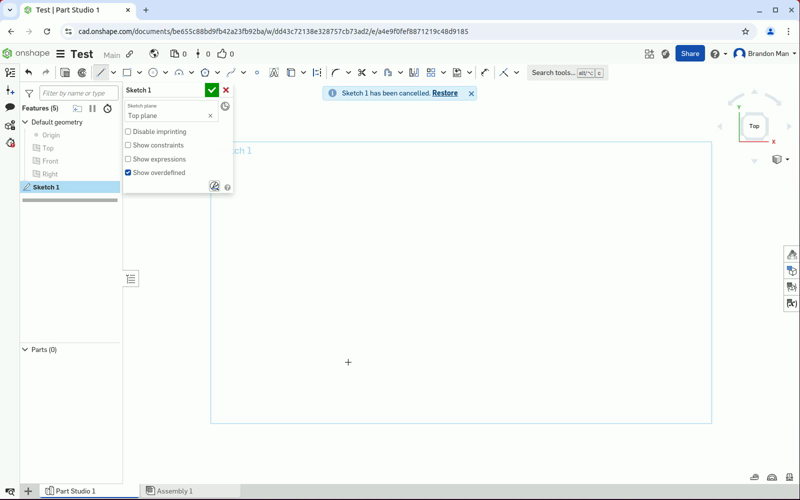
key_up(shift)
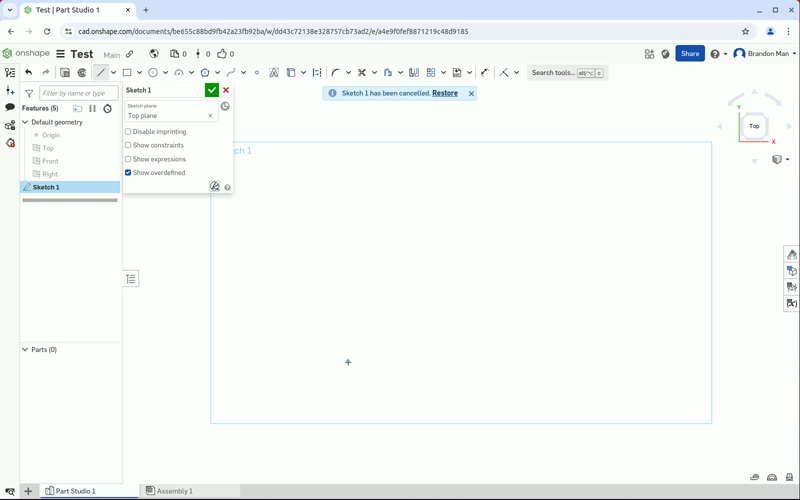
key_down(shift)
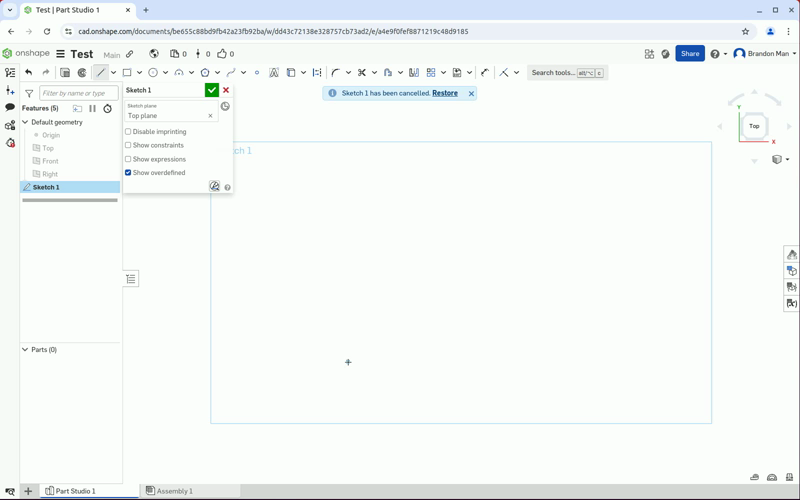
mouse_move(572, 361)
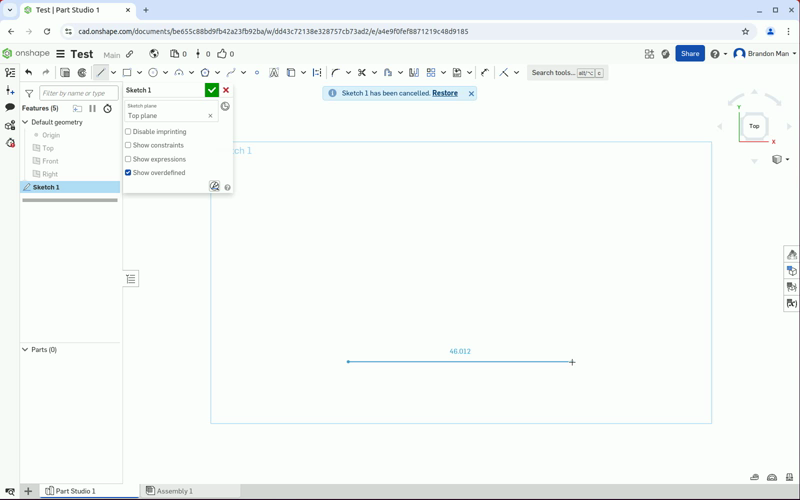
click(572, 361)
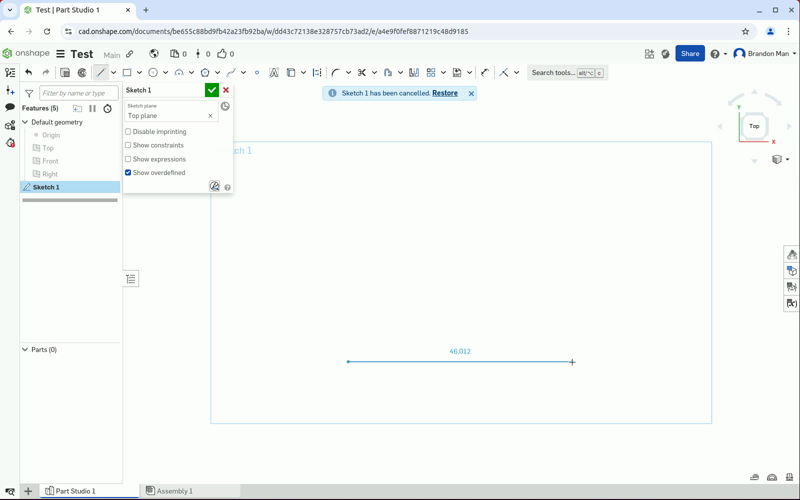
key_up(shift)
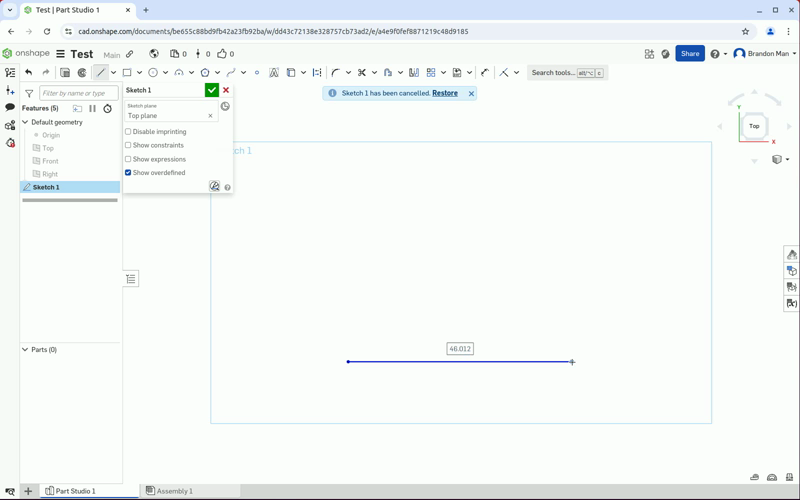
key_down(shift)
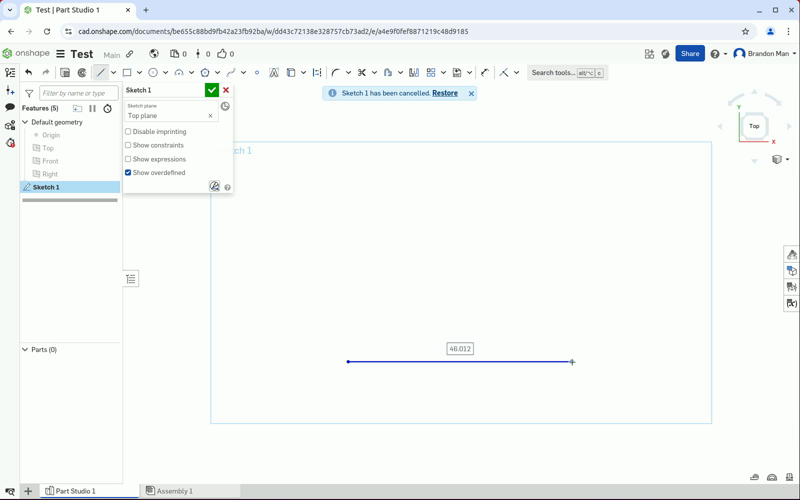
mouse_move(572, 205)
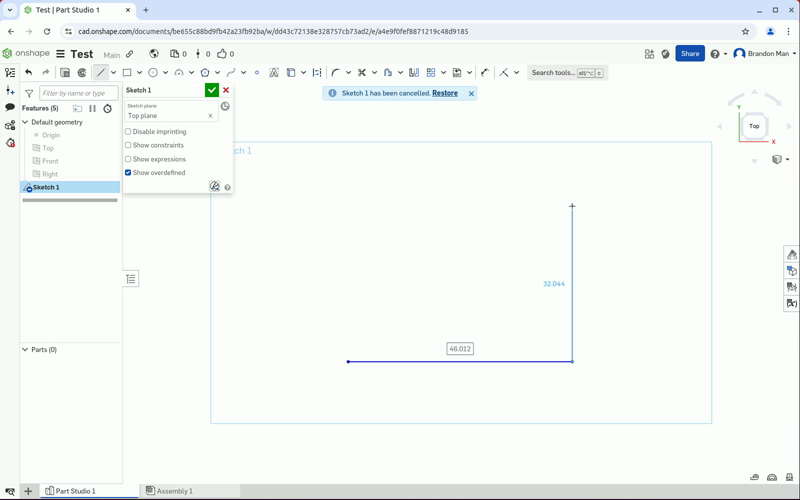
click(572, 205)
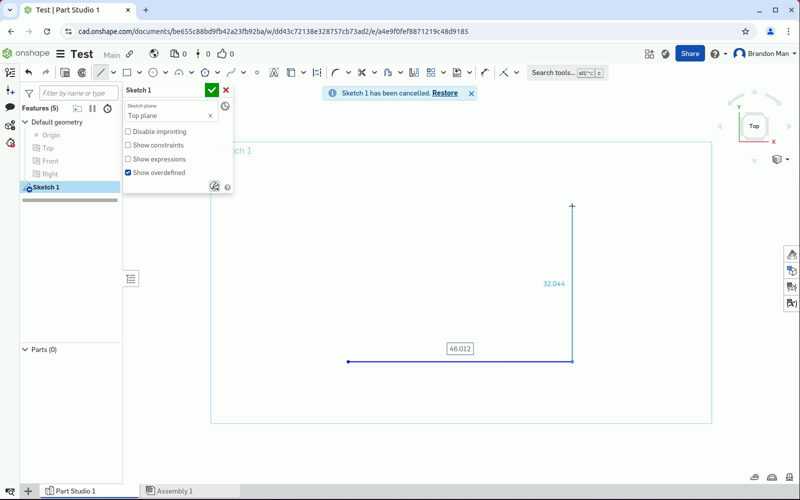
key_up(shift)
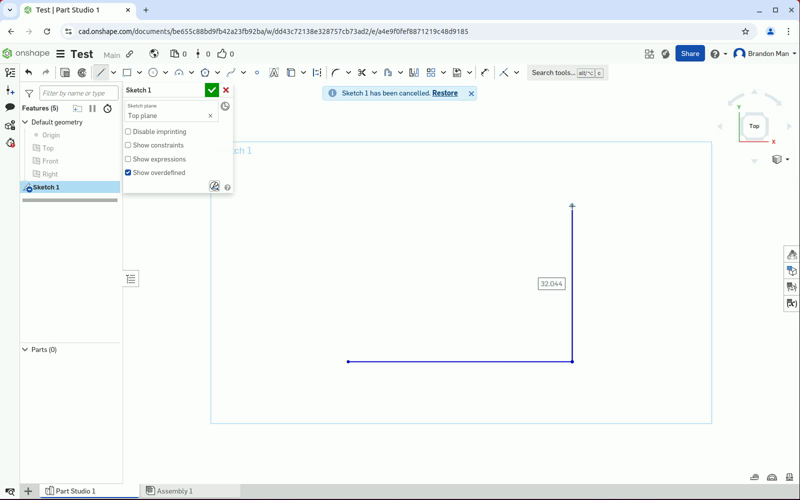
key_down(shift)
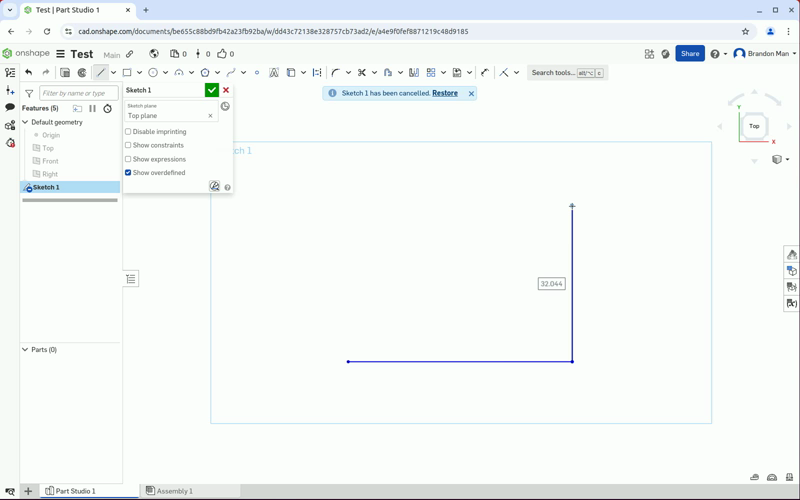
mouse_move(348, 205)
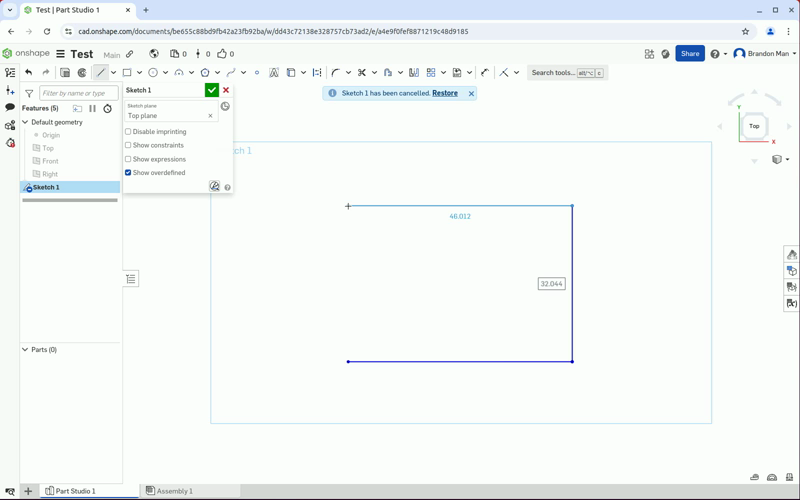
click(348, 205)
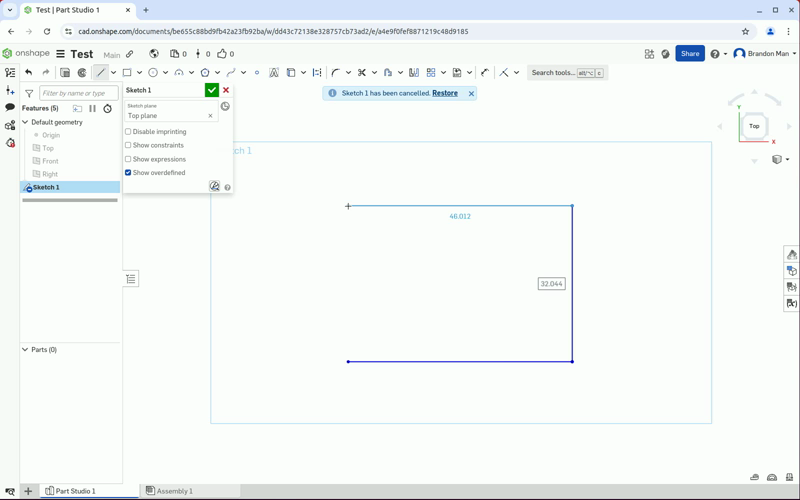
key_up(shift)
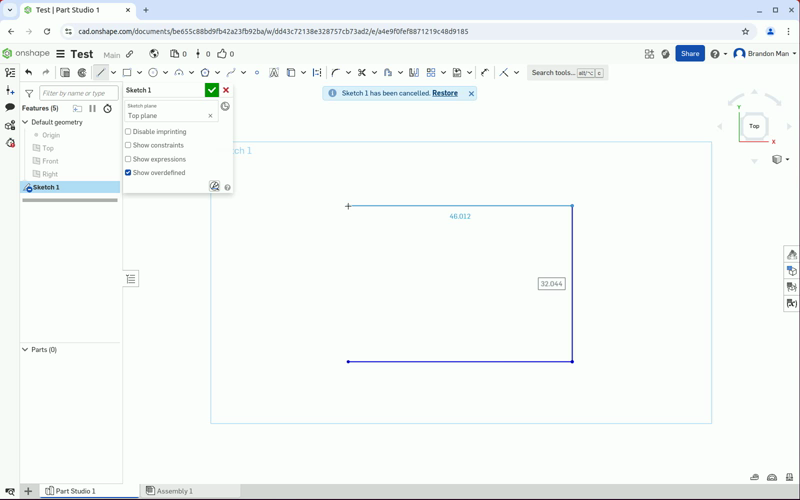
key_down(shift)
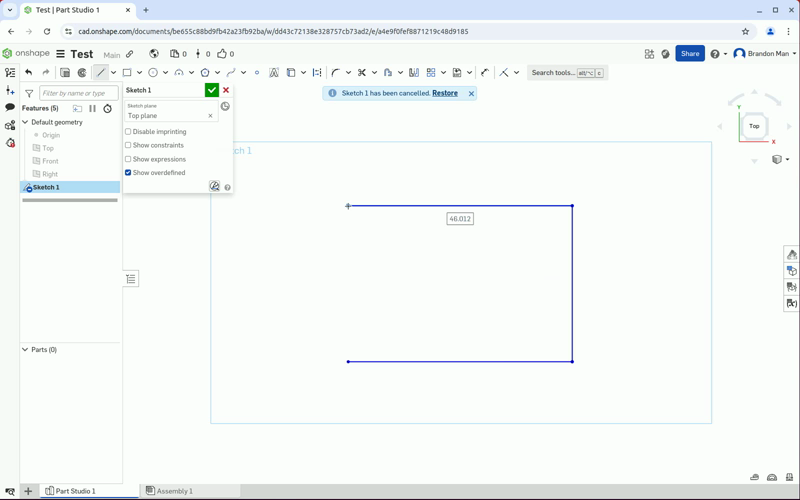
mouse_move(348, 361)
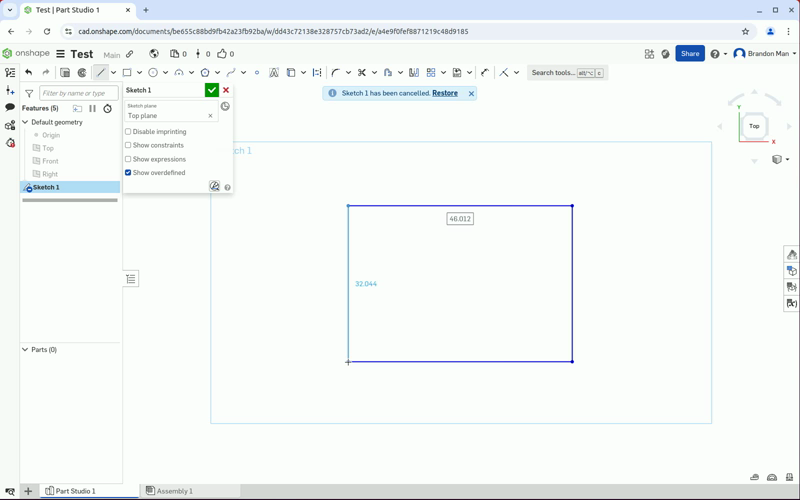
key_up(shift)
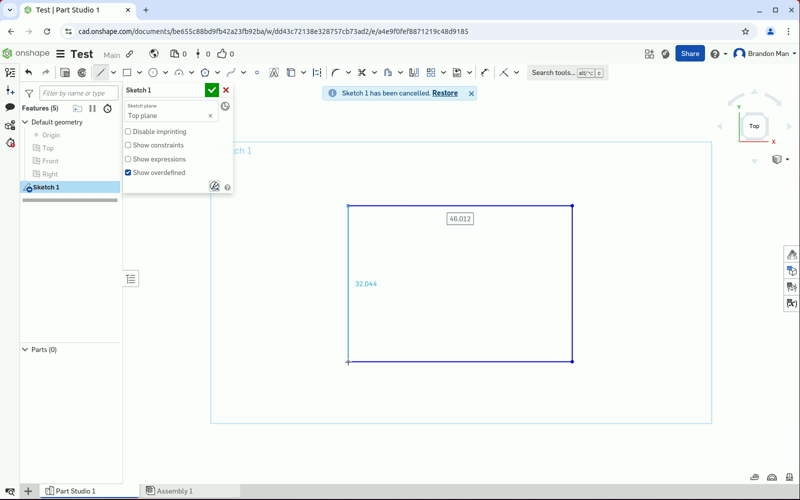
click(348, 361)
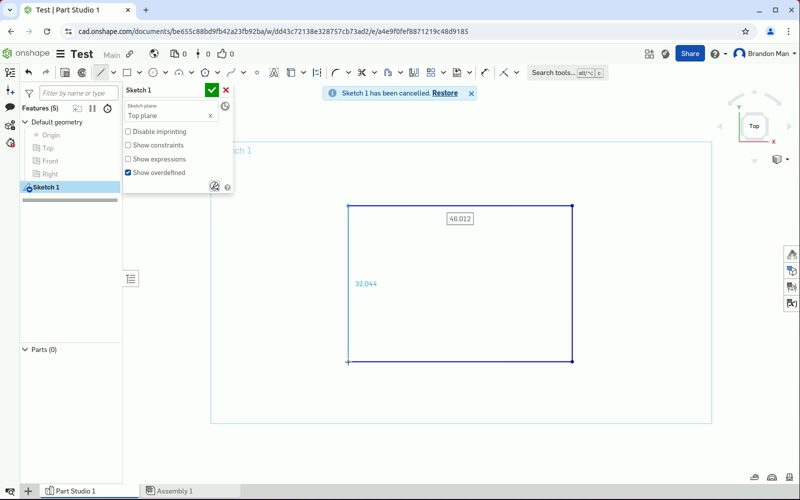
key(esc)
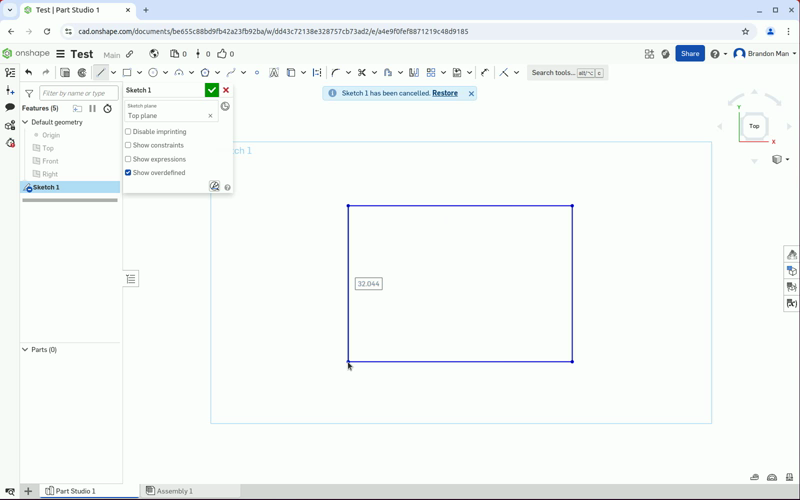
mouse_move(510, 331)
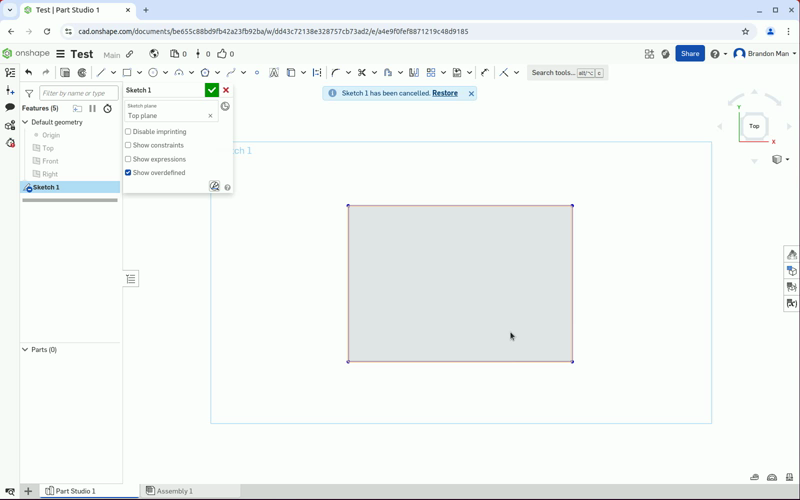
click(510, 331)
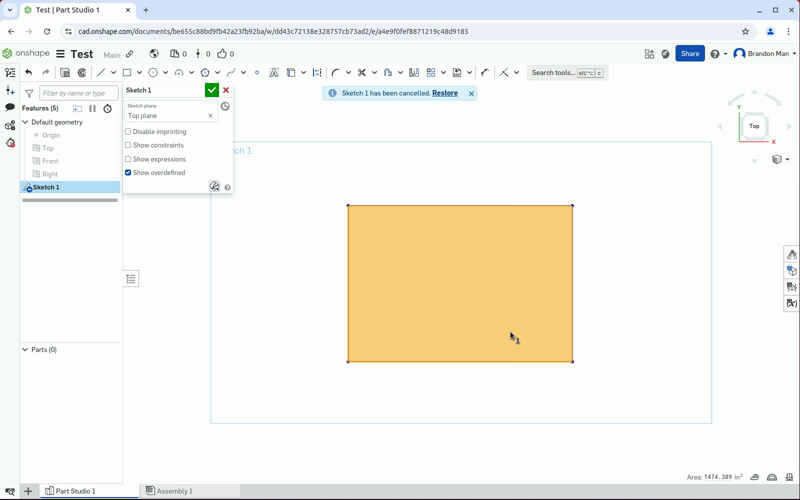
mouse_move(73, 352)
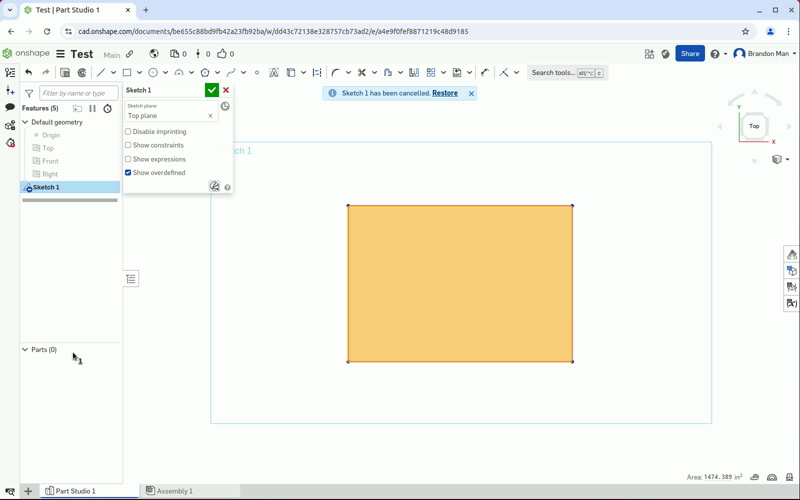
key(shift+y)
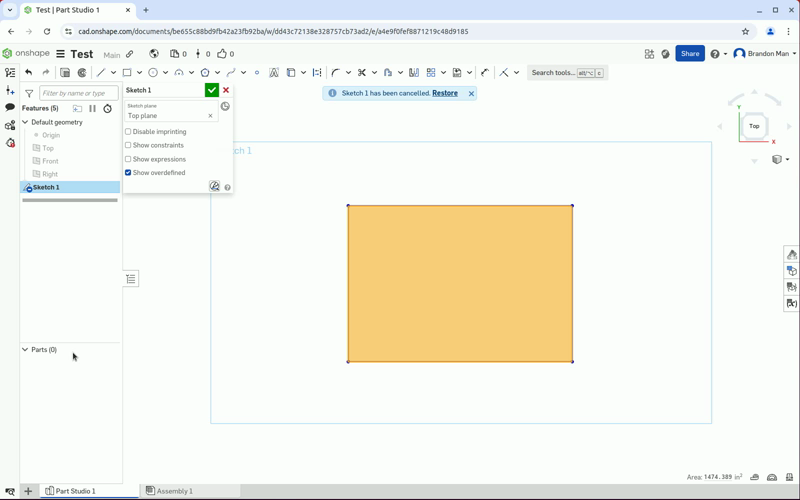
key(shift+e)
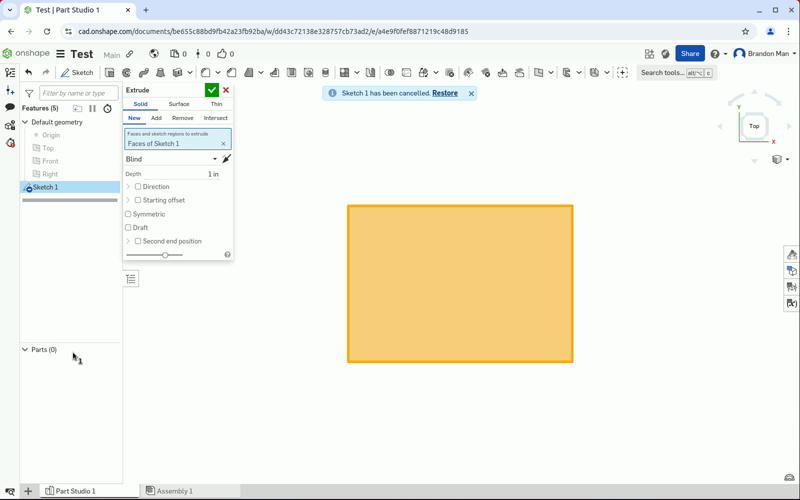
mouse_move(143, 106)
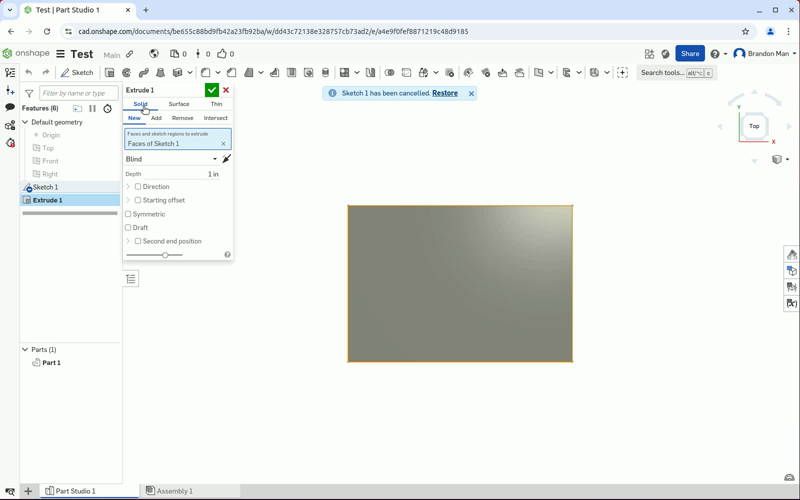
click(143, 106)
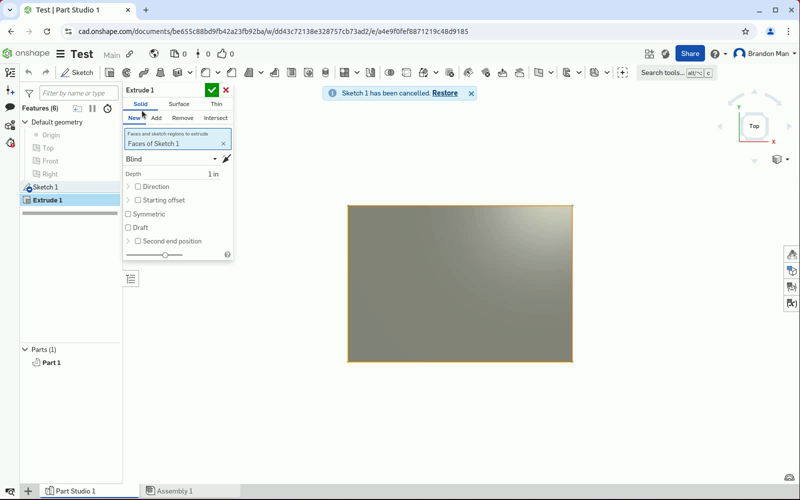
mouse_move(137, 120)
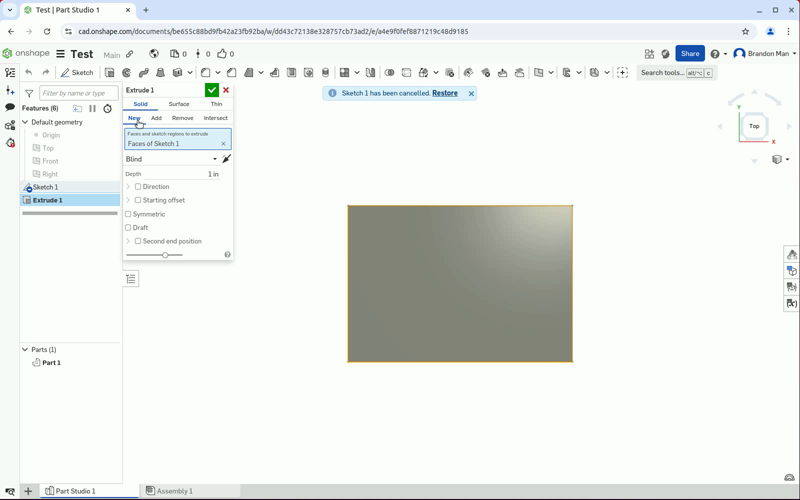
click(137, 120)
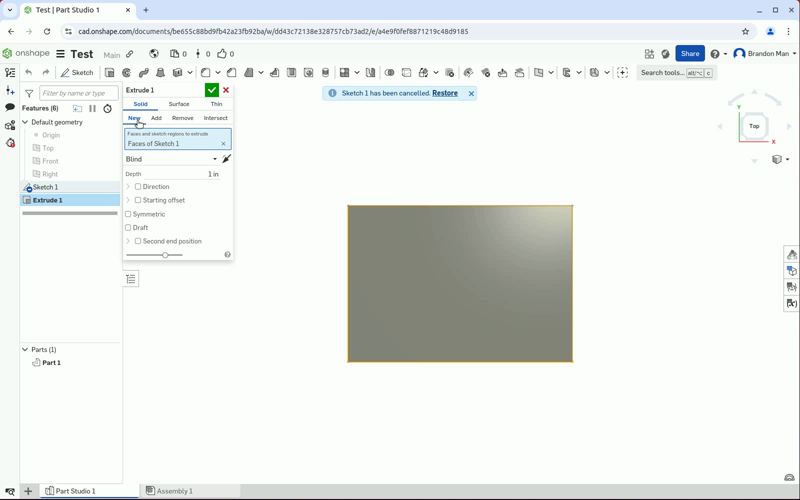
key(tab, 4)
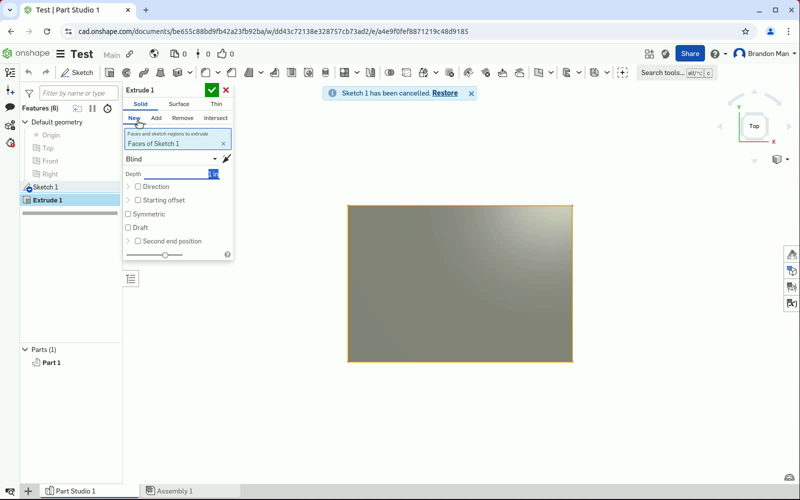
text(0.481)
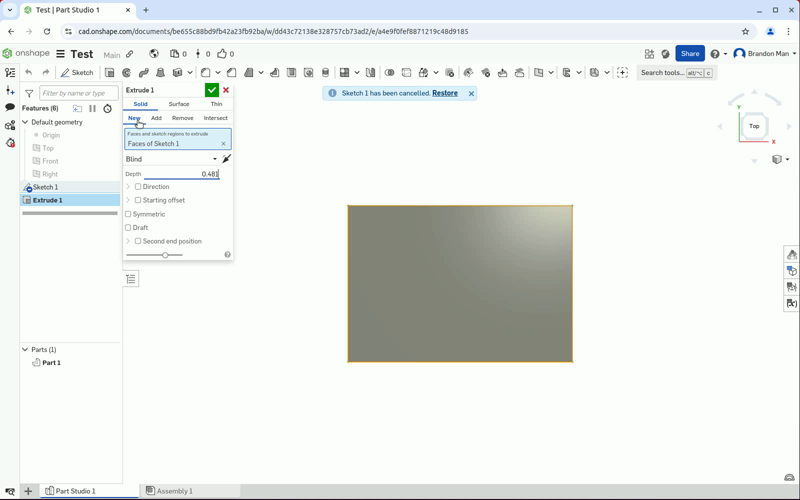
key(enter)
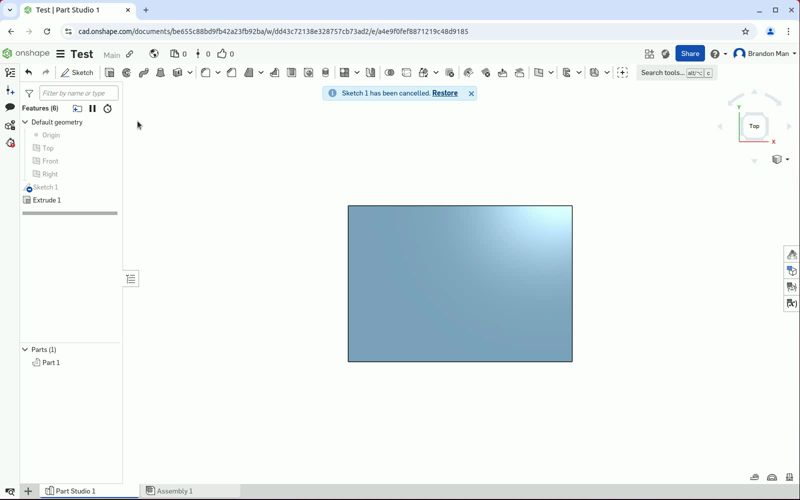
key(shift+h)
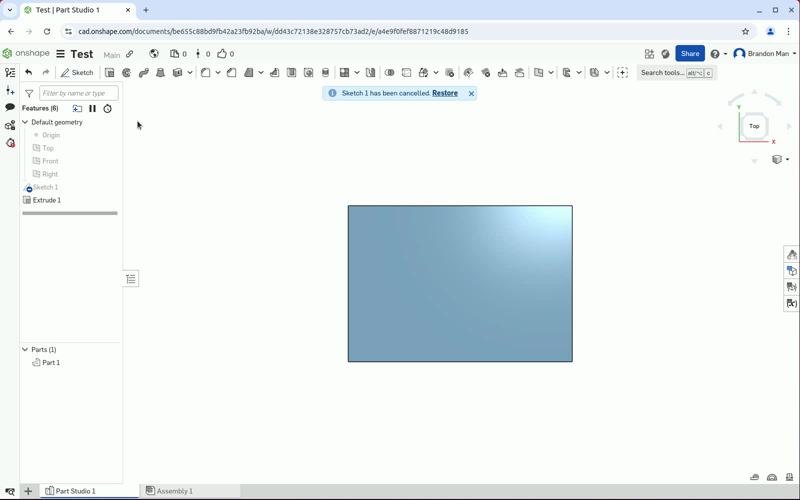
key(shift+h)
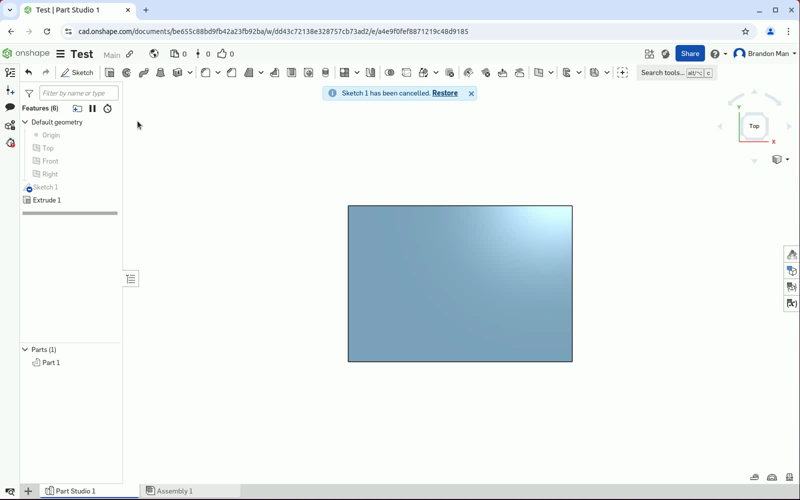
mouse_move(73, 189)
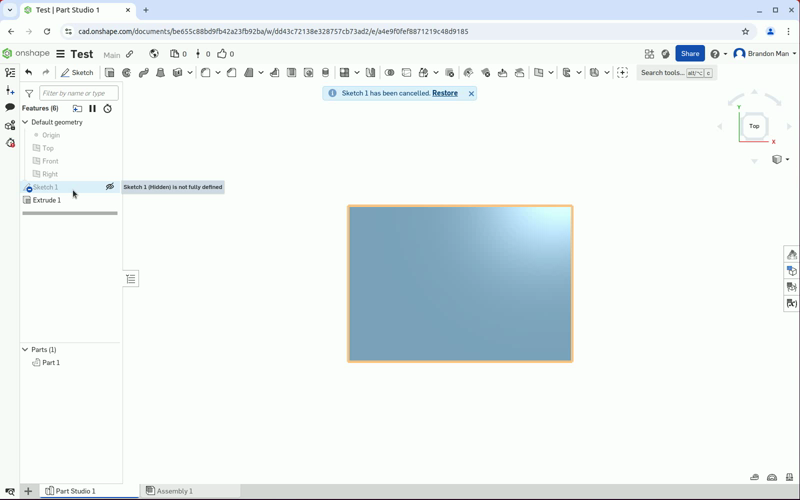
click(73, 189)
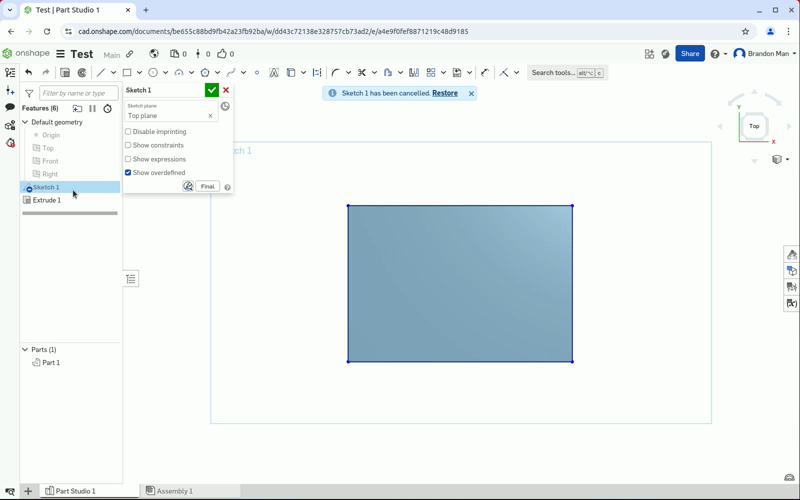
mouse_move(229, 92)
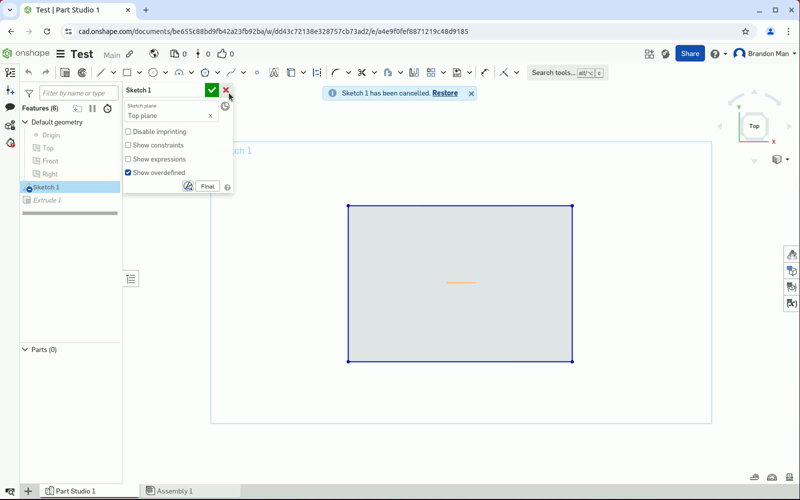
click(229, 92)
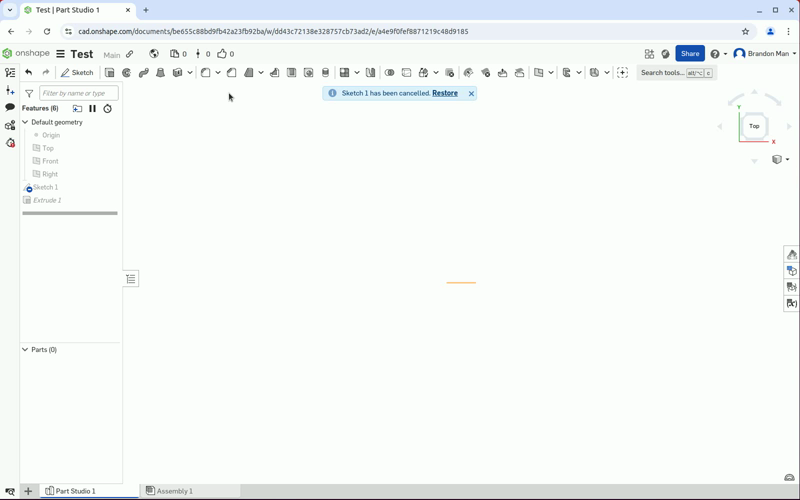
mouse_move(541, 75)
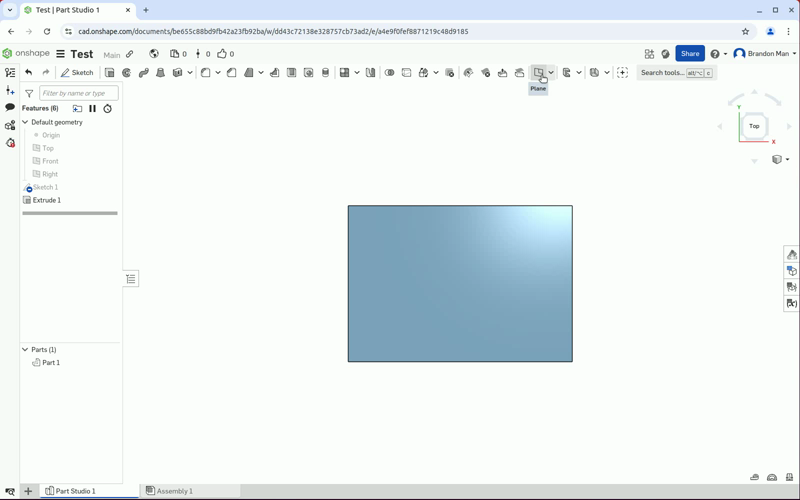
click(541, 75)
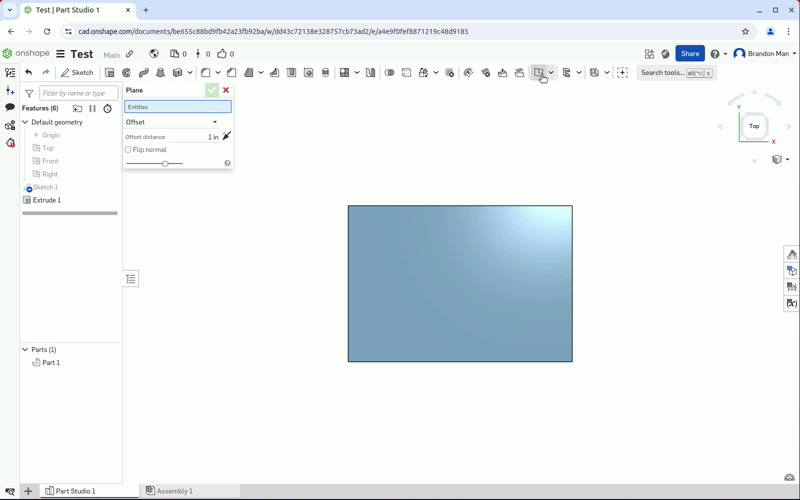
mouse_move(73, 150)
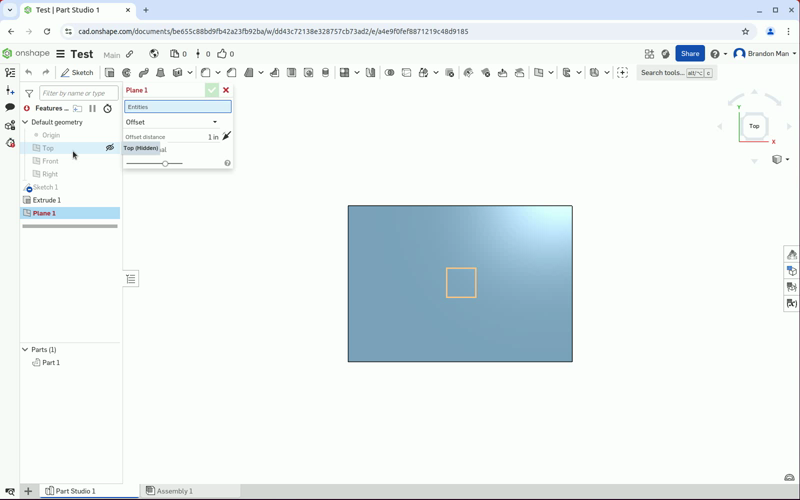
click(73, 150)
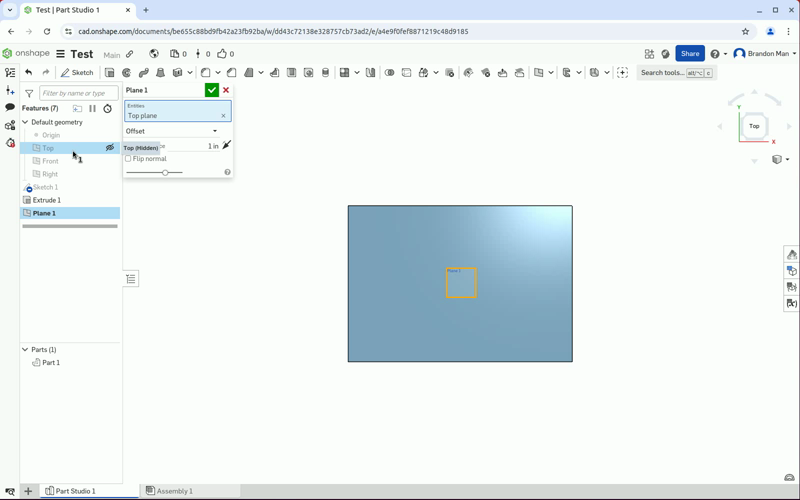
key(tab, 2)
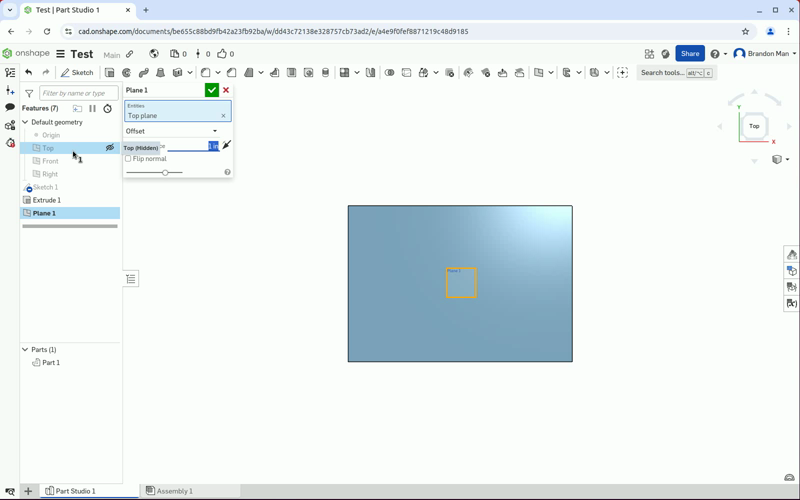
text(0.493)
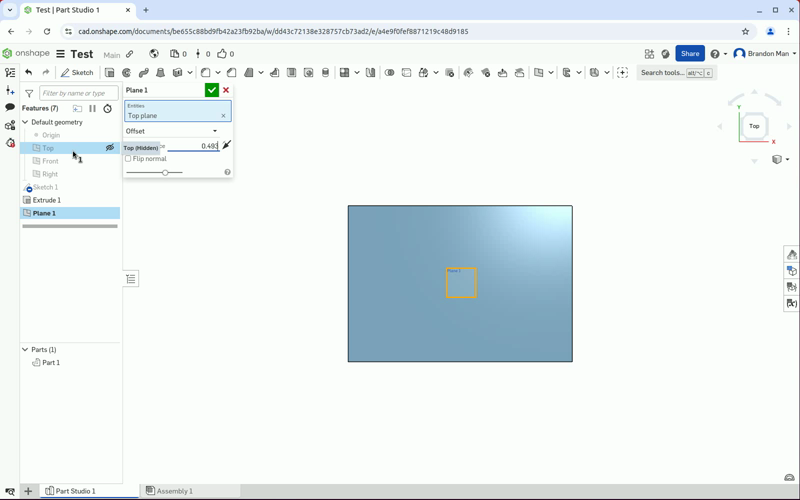
key(enter, 2)
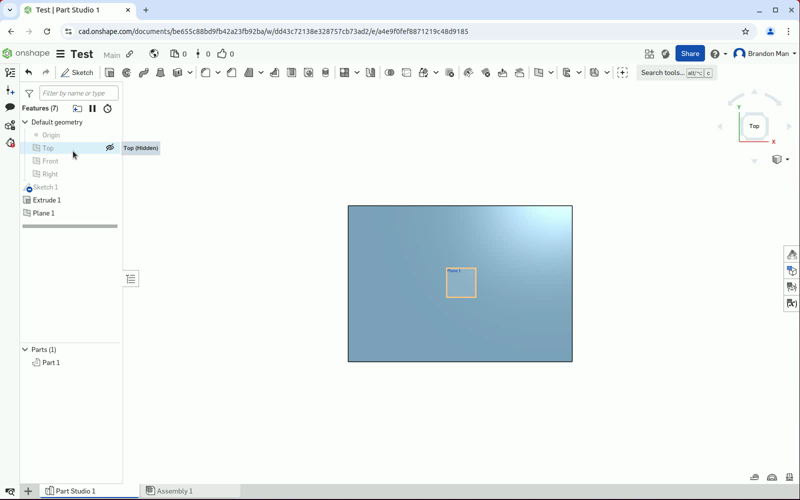
key(shift+s)
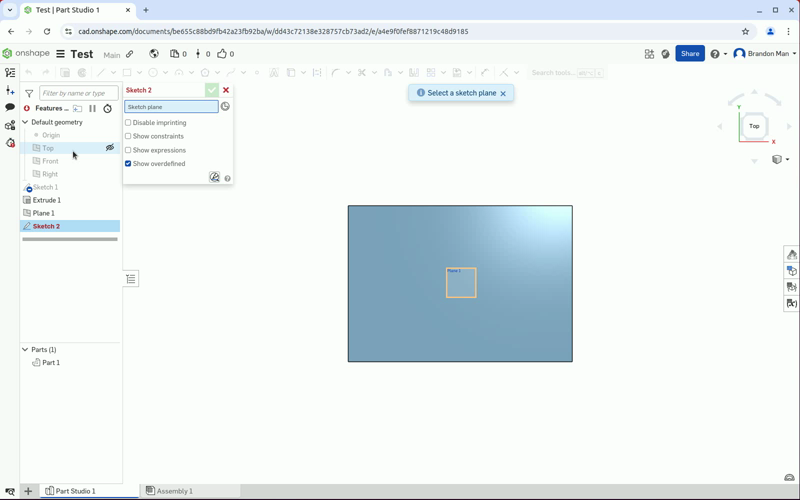
mouse_move(73, 215)
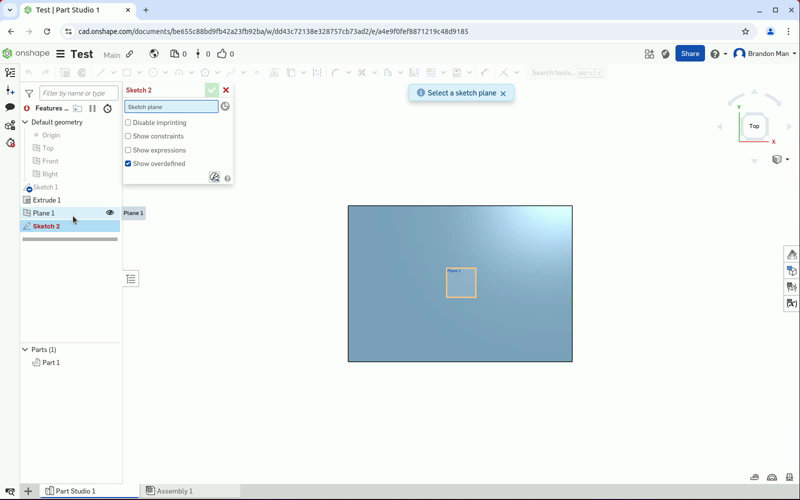
click(73, 215)
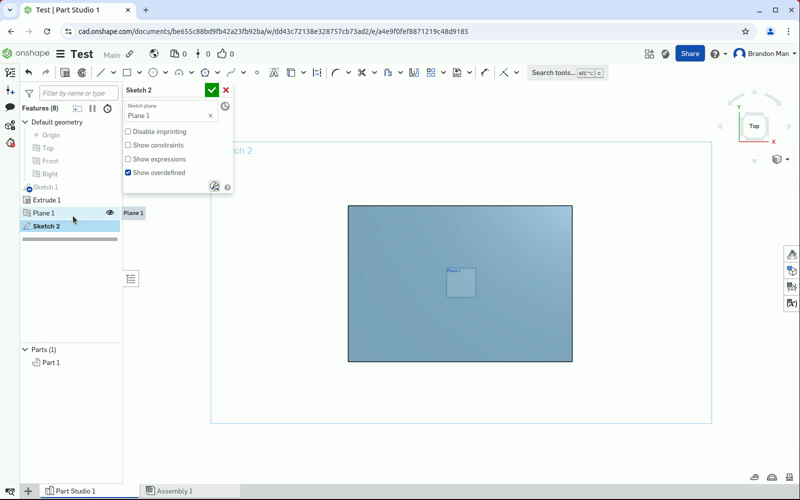
mouse_move(73, 352)
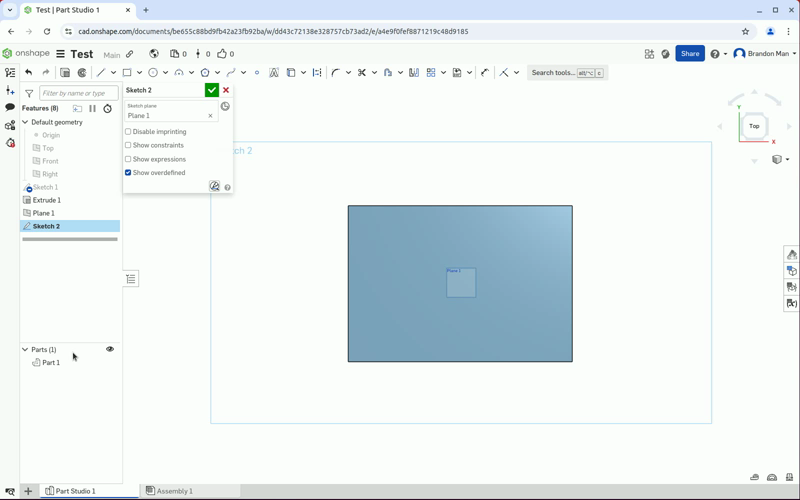
key(y)
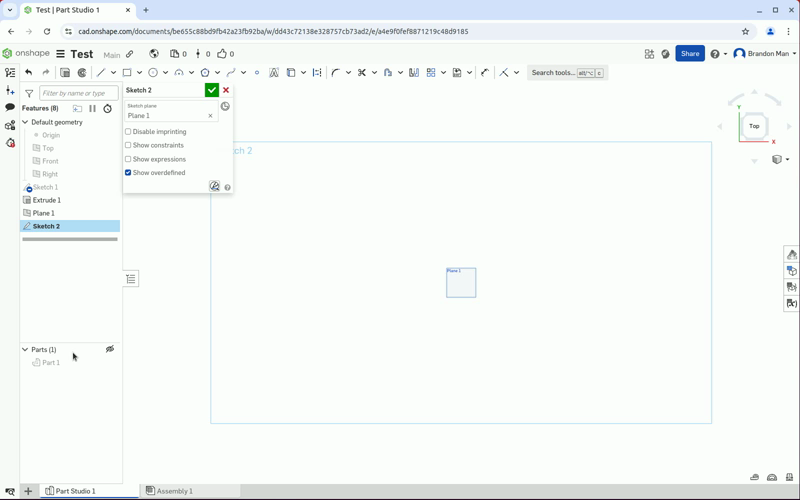
key(l)
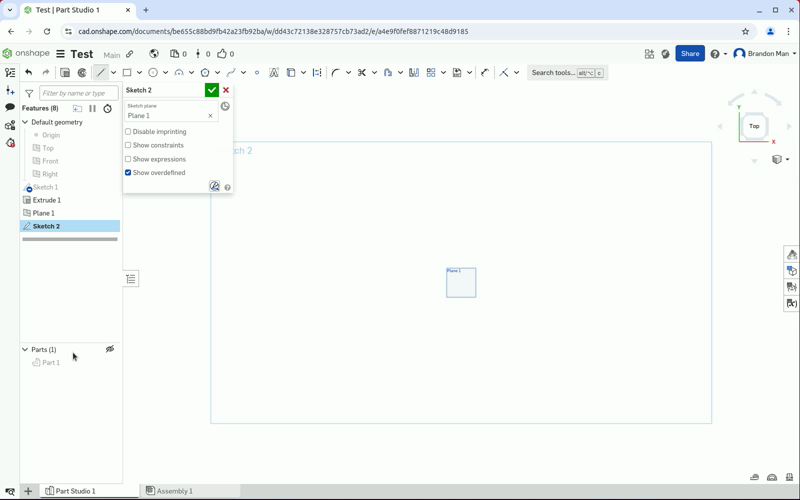
key_down(shift)
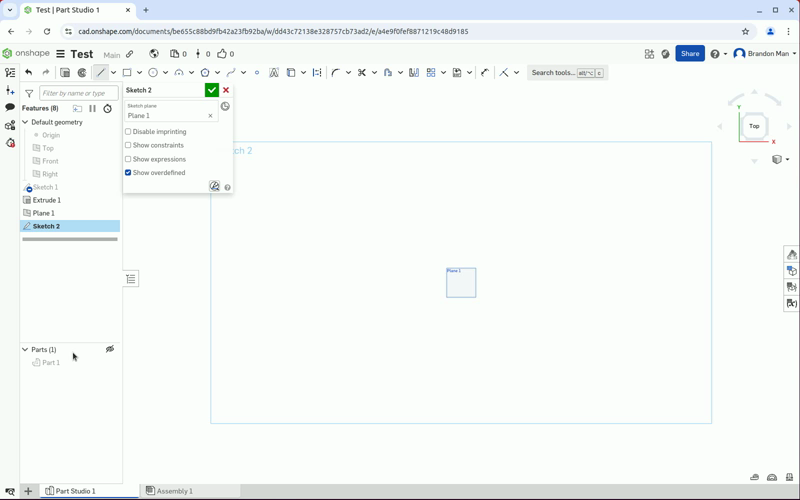
mouse_move(460, 282)
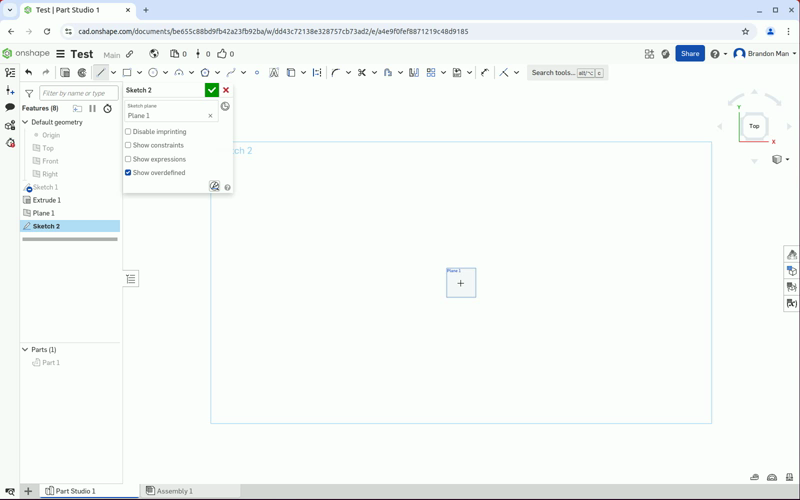
click(460, 282)
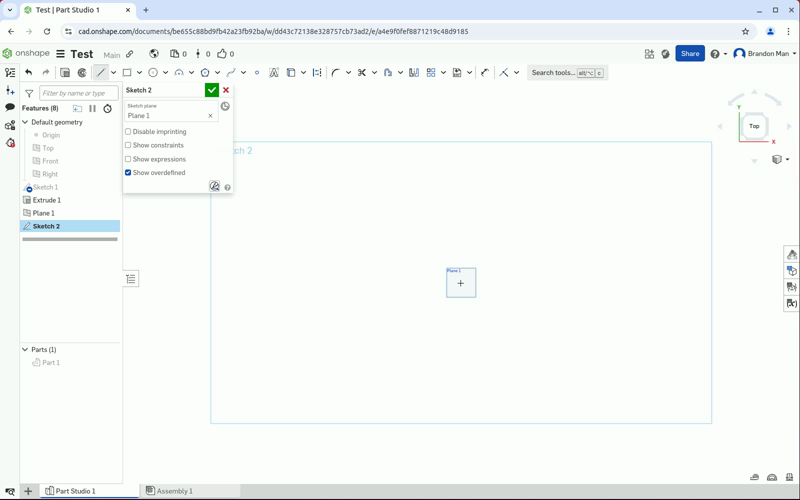
key_up(shift)
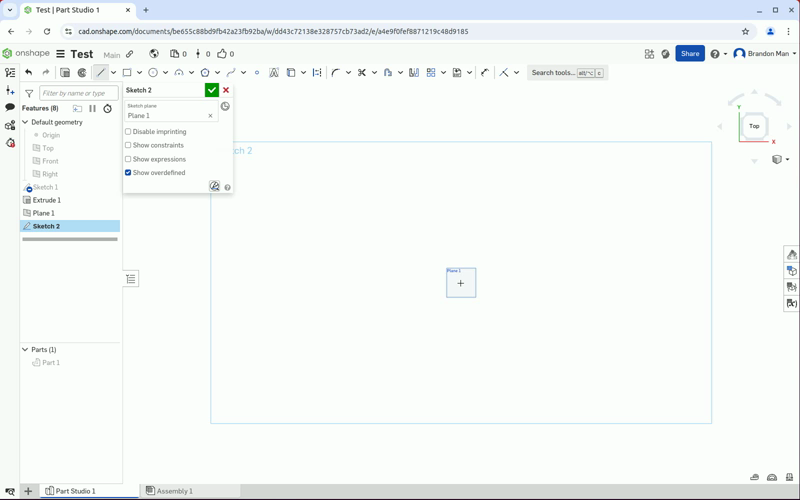
key_down(shift)
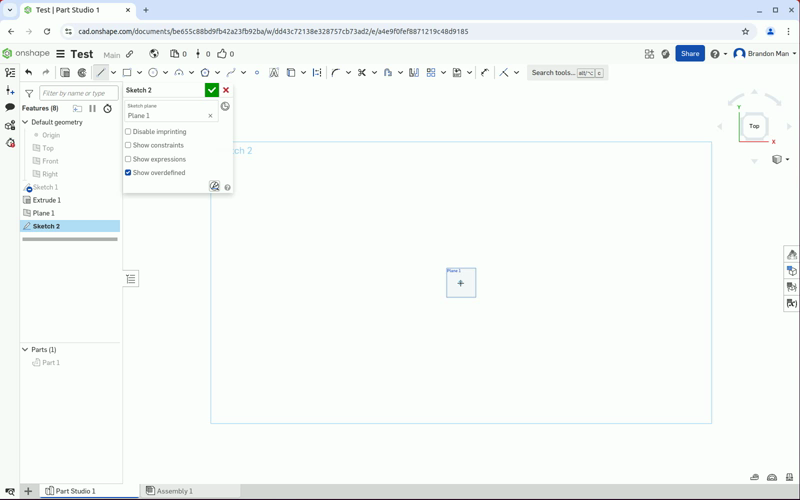
mouse_move(573, 282)
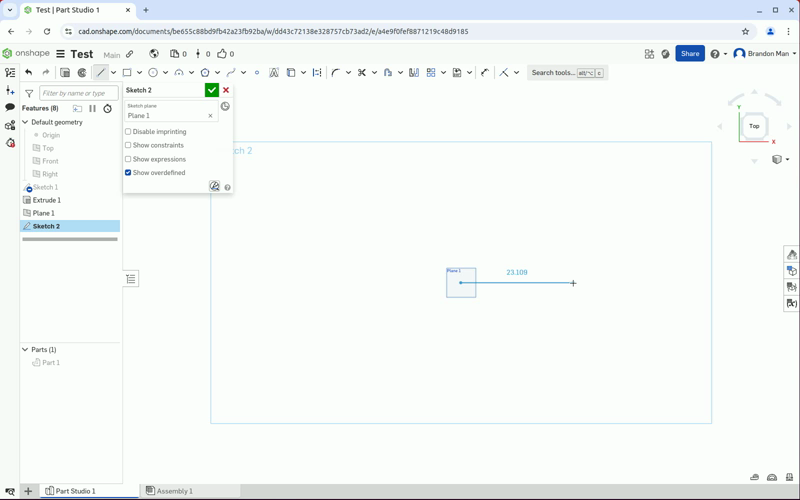
click(573, 282)
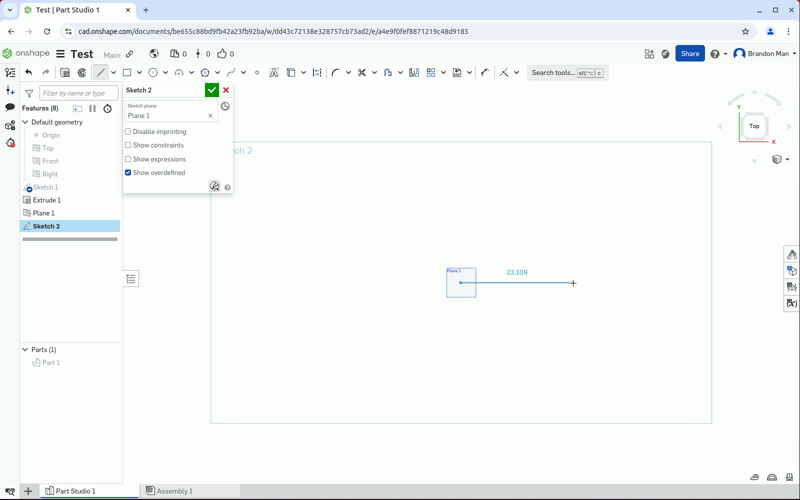
key_up(shift)
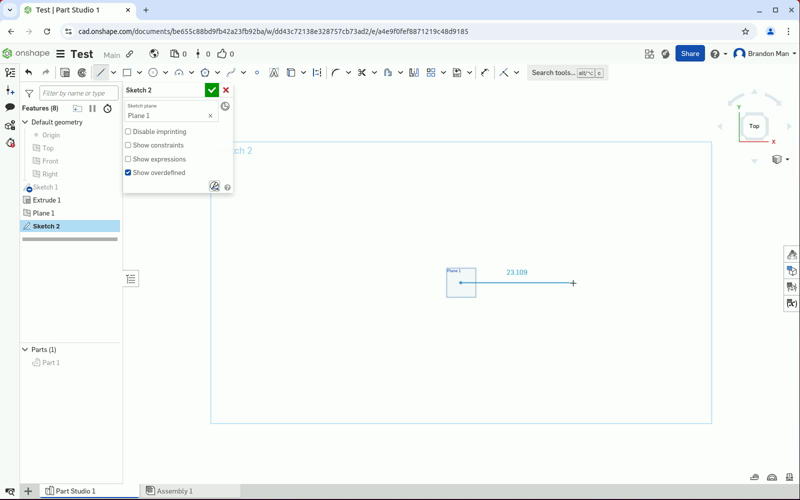
key_down(shift)
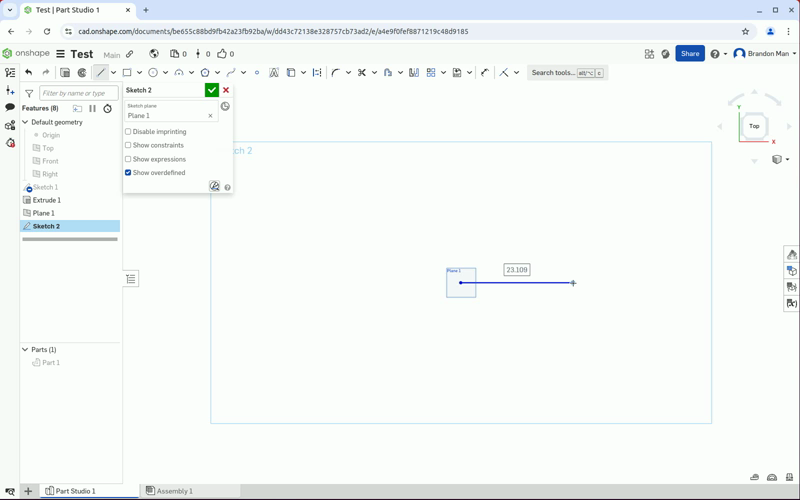
mouse_move(573, 204)
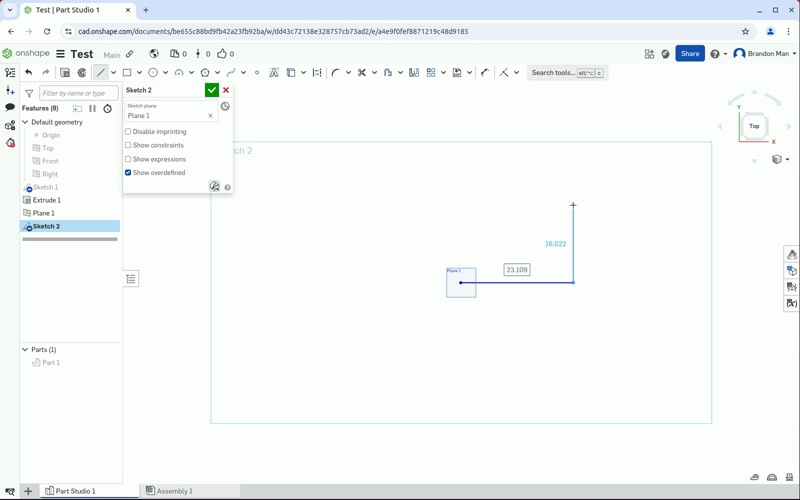
click(573, 204)
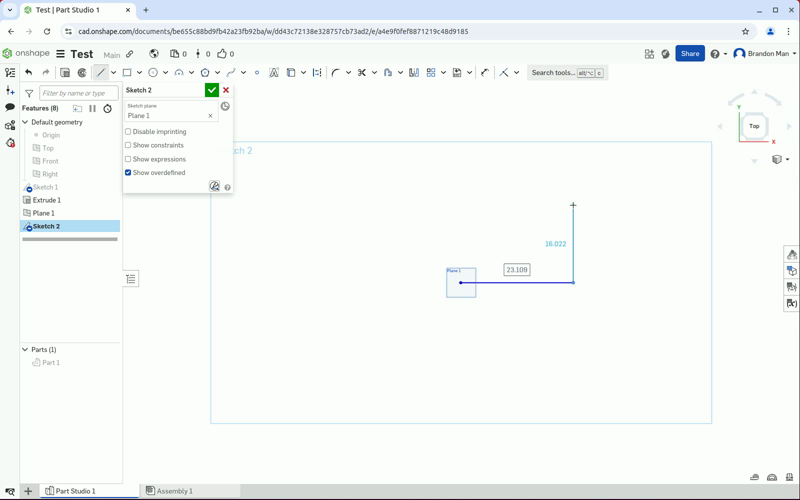
key_up(shift)
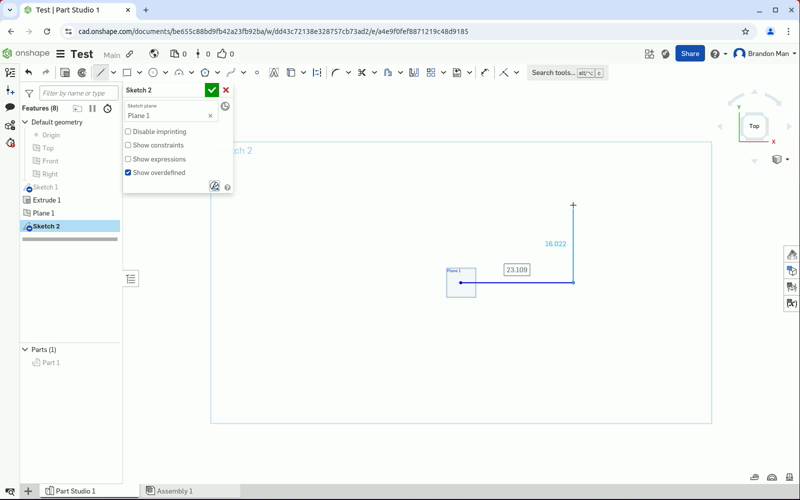
key_down(shift)
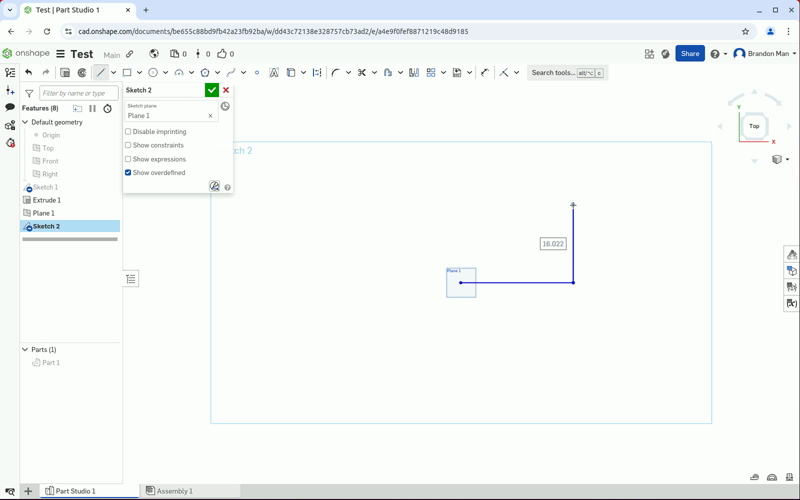
mouse_move(460, 204)
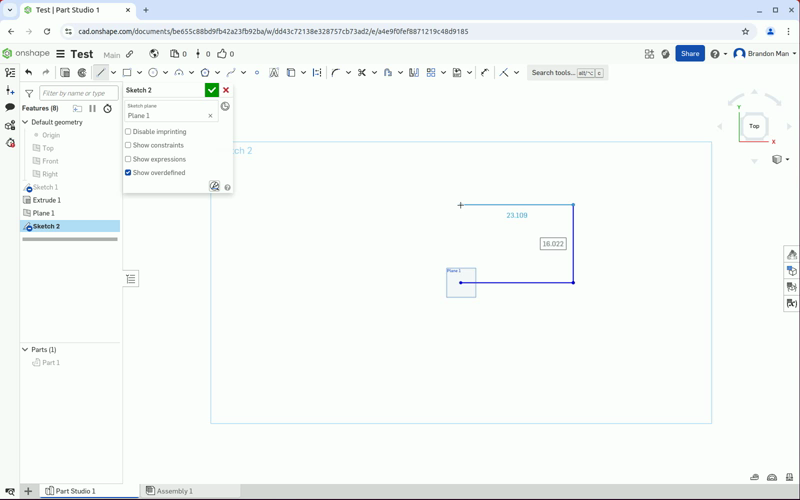
click(460, 204)
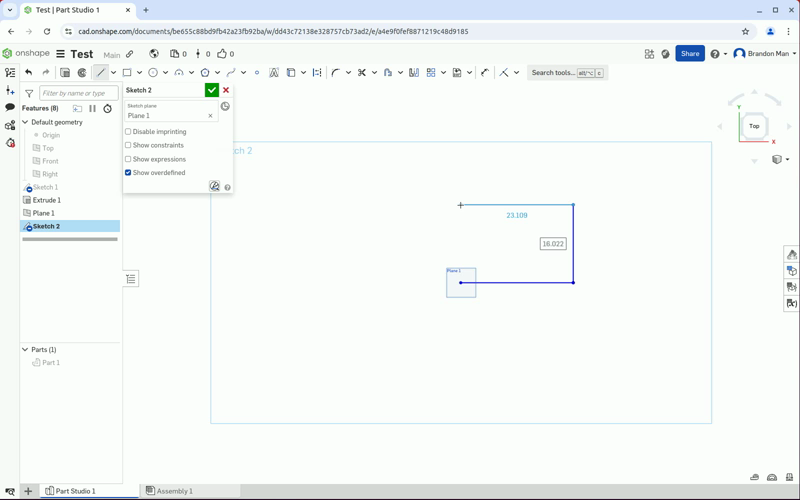
key_up(shift)
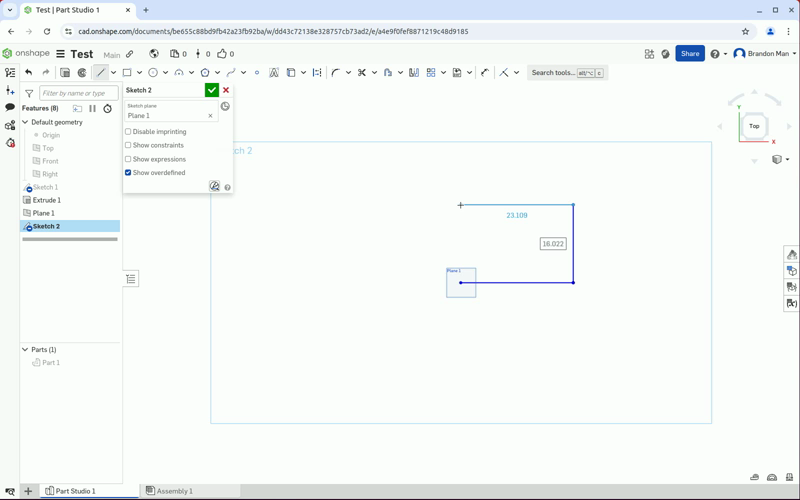
key_down(shift)
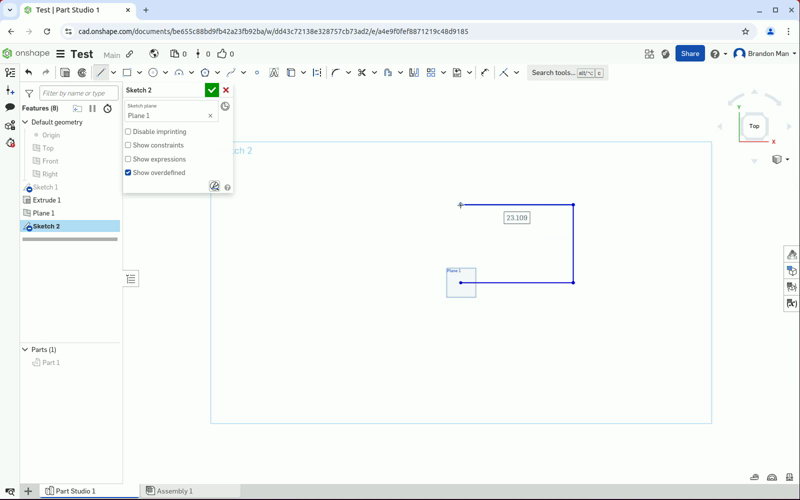
mouse_move(460, 282)
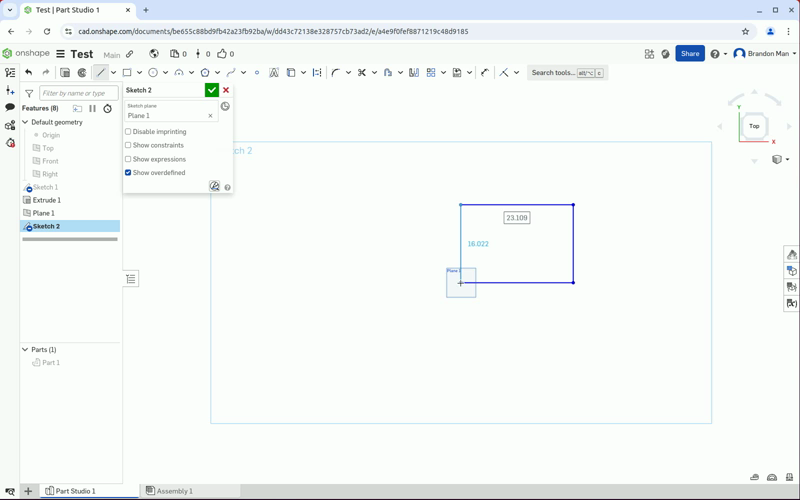
key_up(shift)
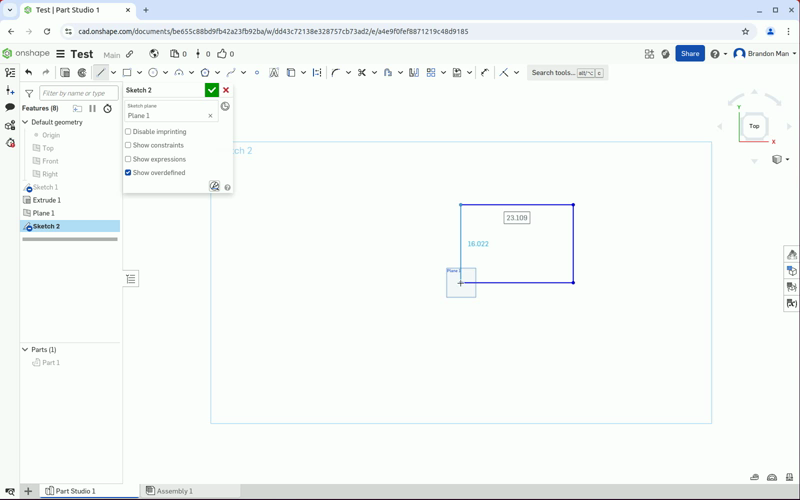
click(460, 282)
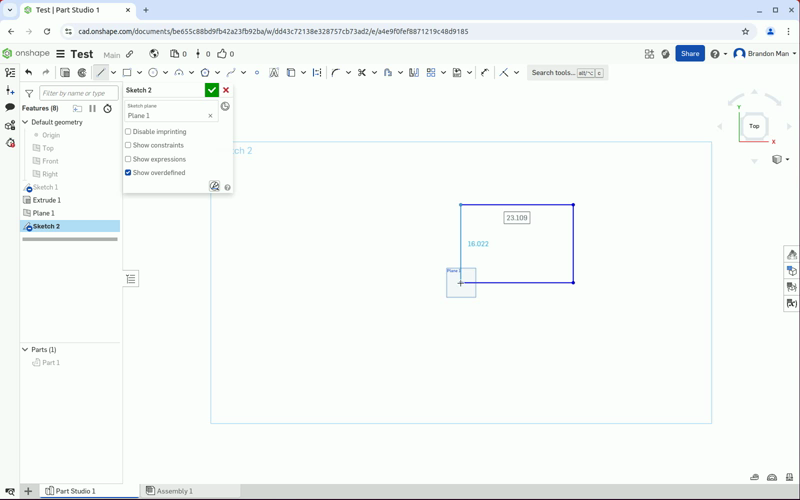
key(esc)
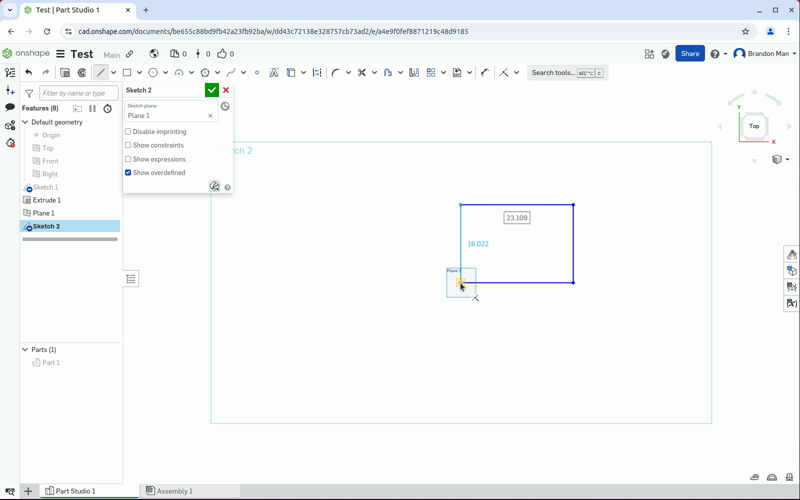
mouse_move(494, 261)
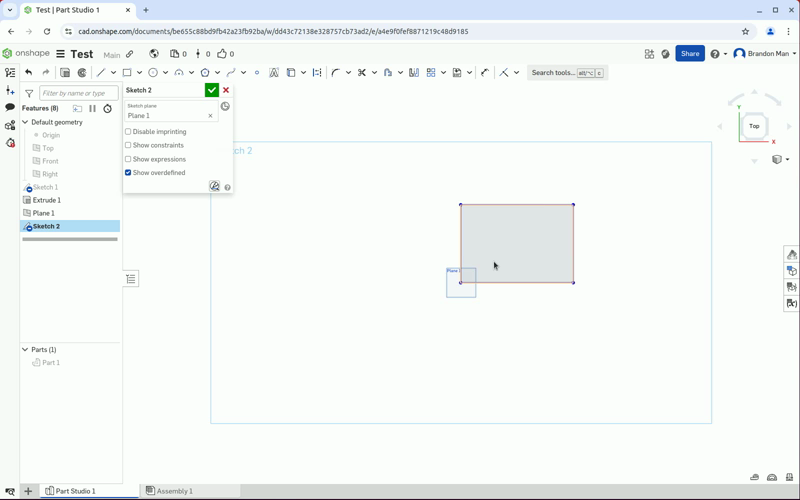
click(494, 261)
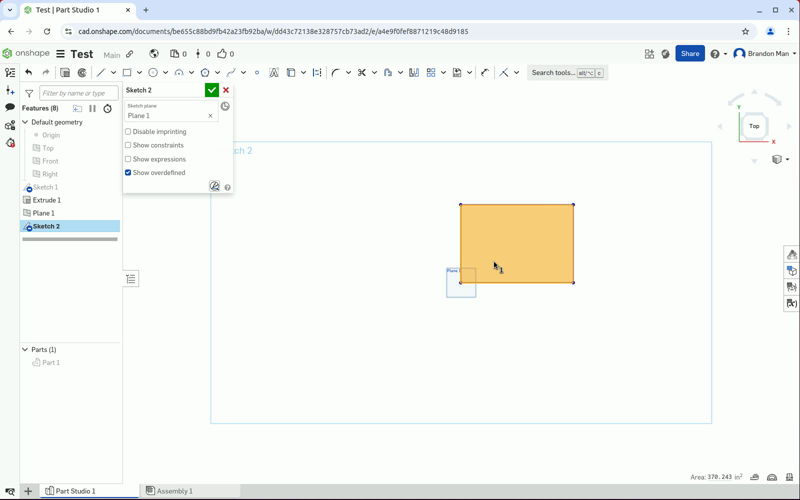
mouse_move(73, 352)
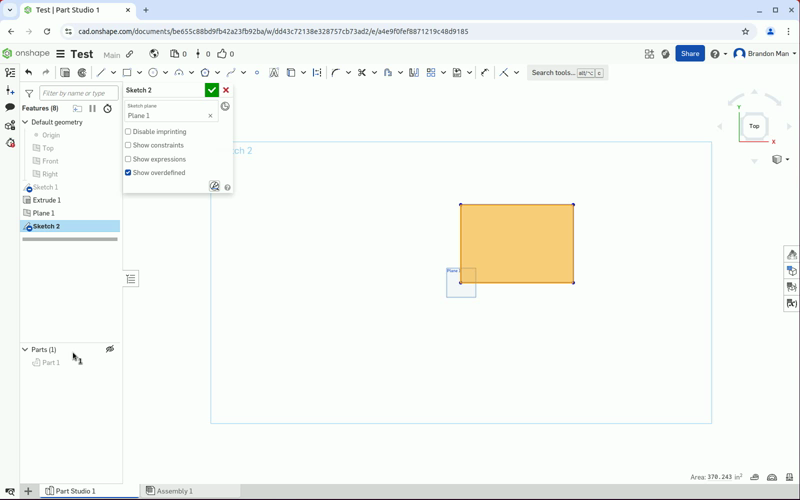
key(shift+y)
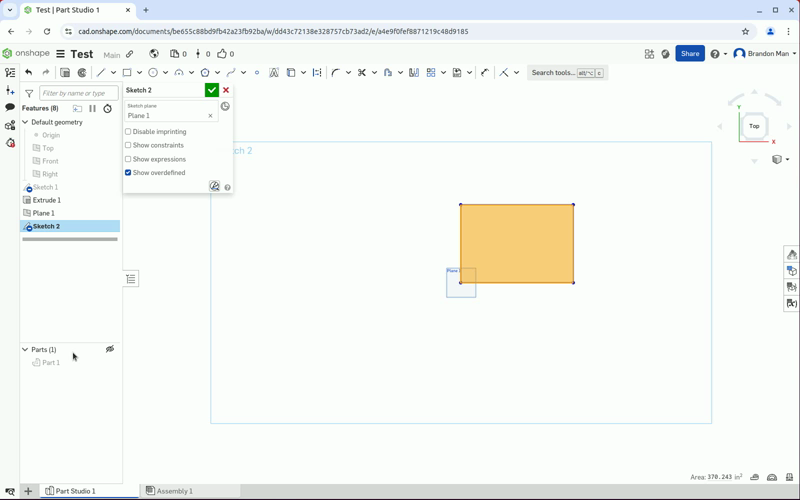
key(shift+e)
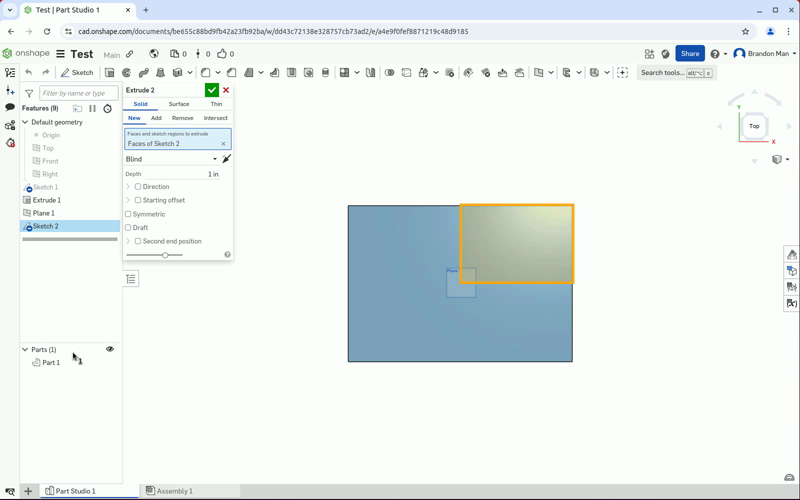
mouse_move(143, 106)
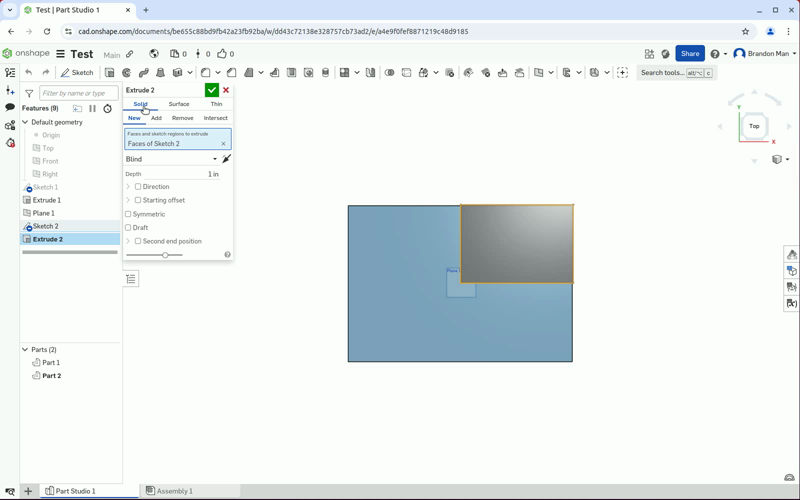
click(143, 106)
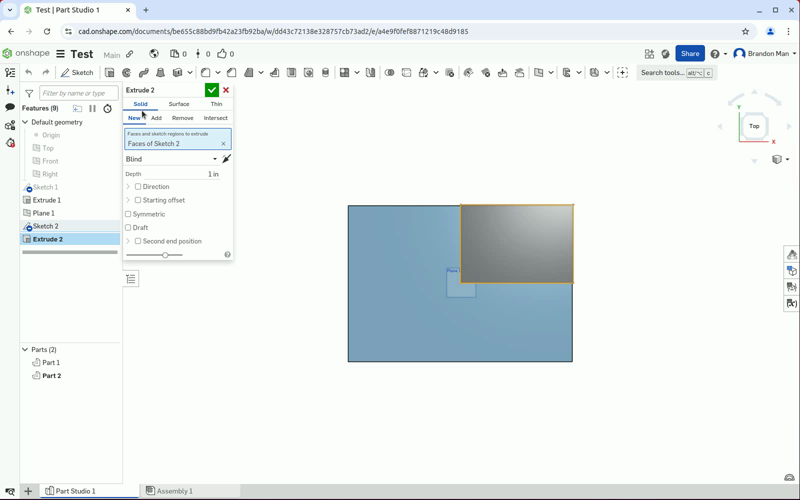
mouse_move(137, 120)
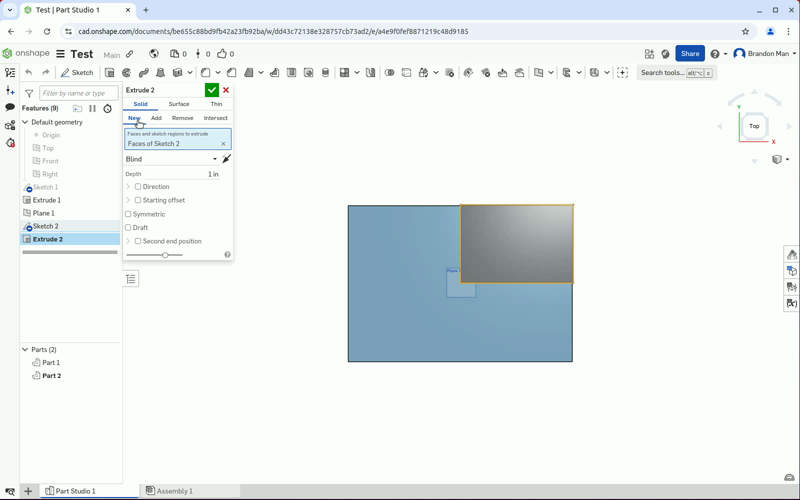
click(137, 120)
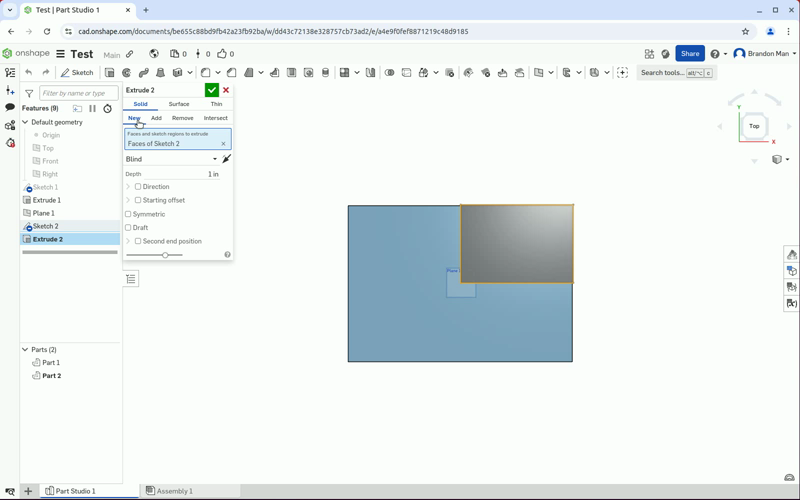
key(tab, 4)
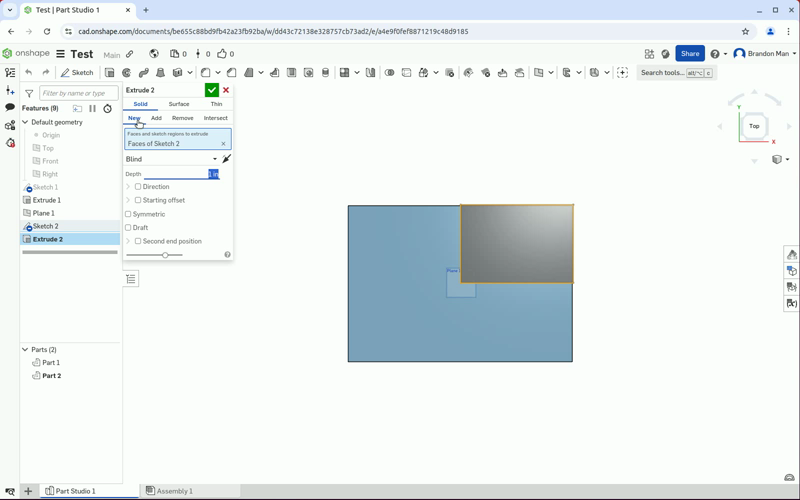
text(0.481)
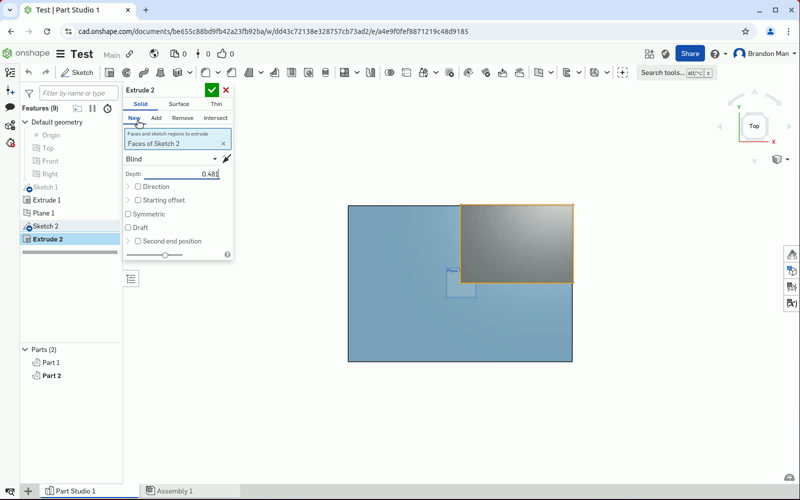
key(enter)
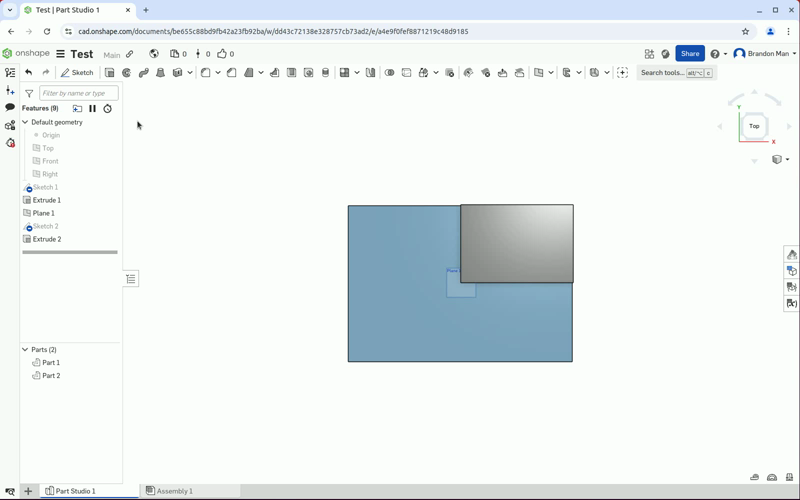
key(shift+h)
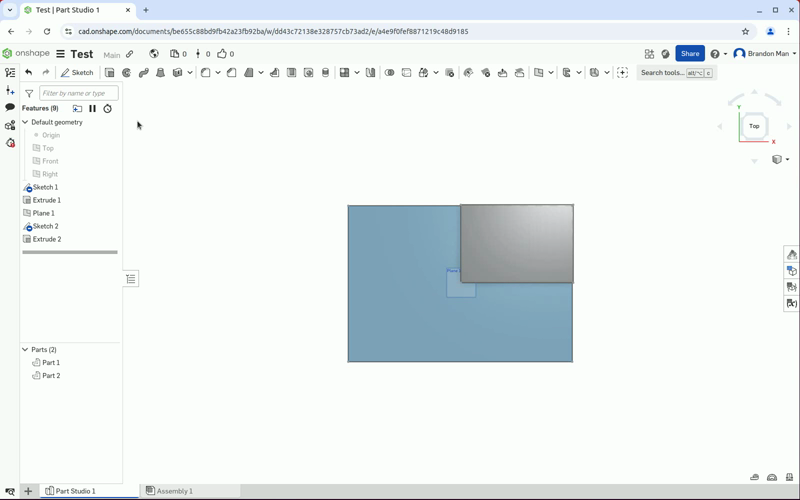
key(shift+h)
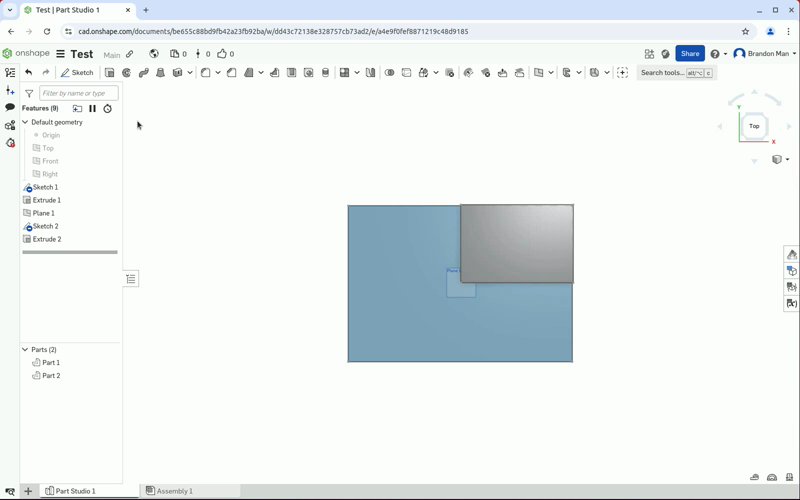
key(shift+7)
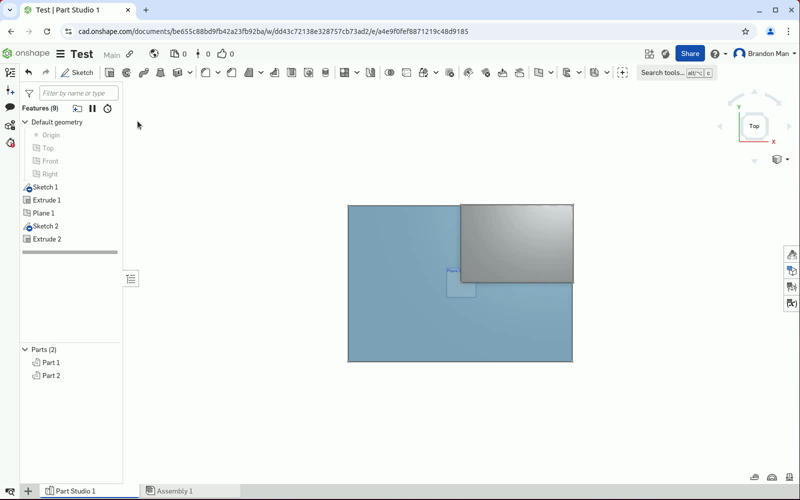
key(up, 3)
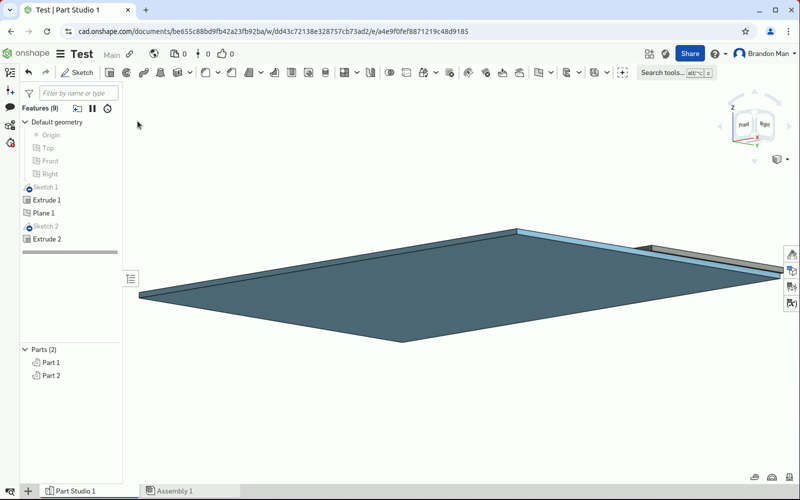
key(left, 3)
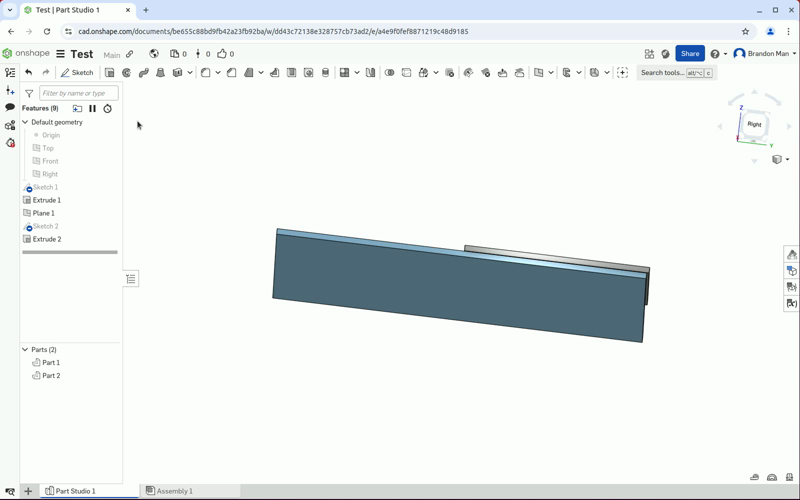
key(right, 3)
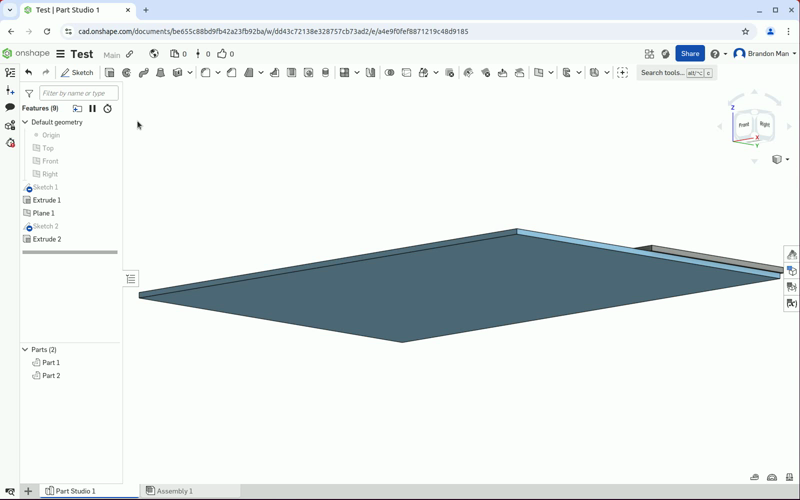
key(down, 3)
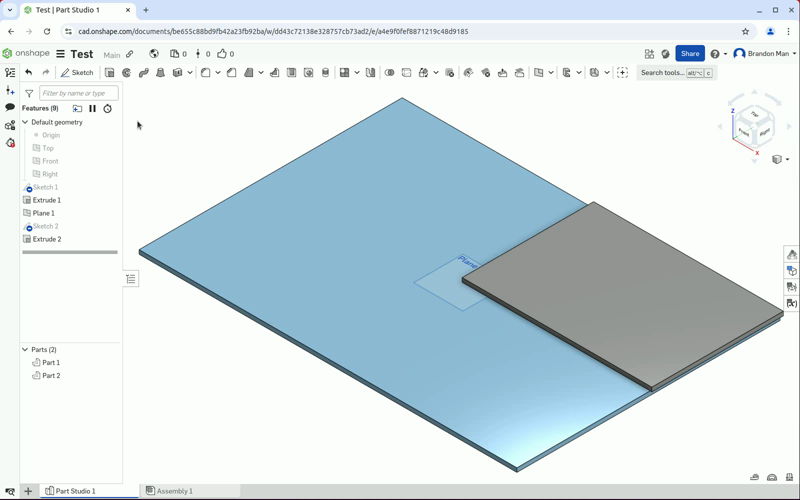
mouse_move(73, 189)
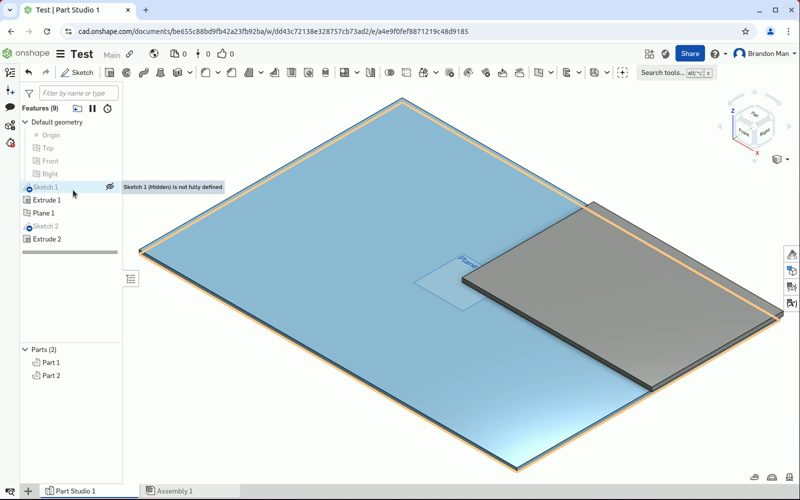
click(73, 189)